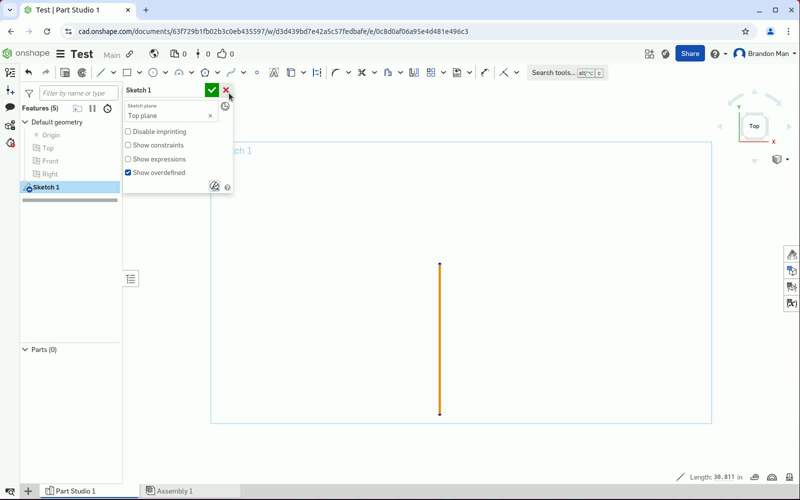
key(shift+h)
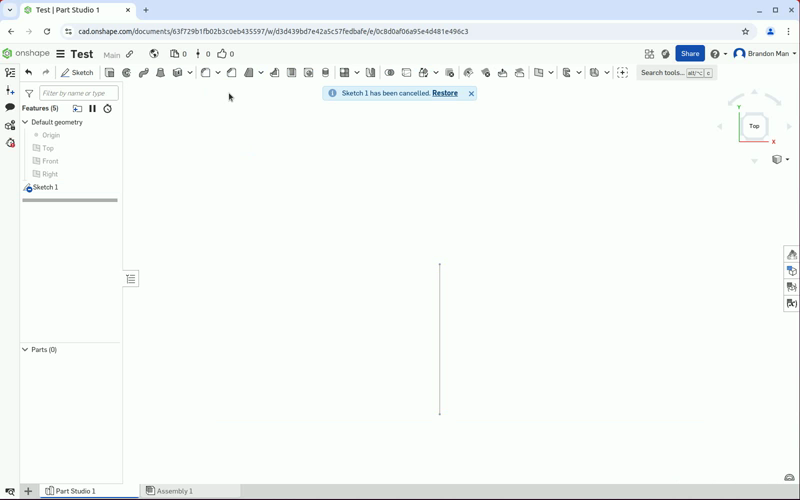
key(shift+s)
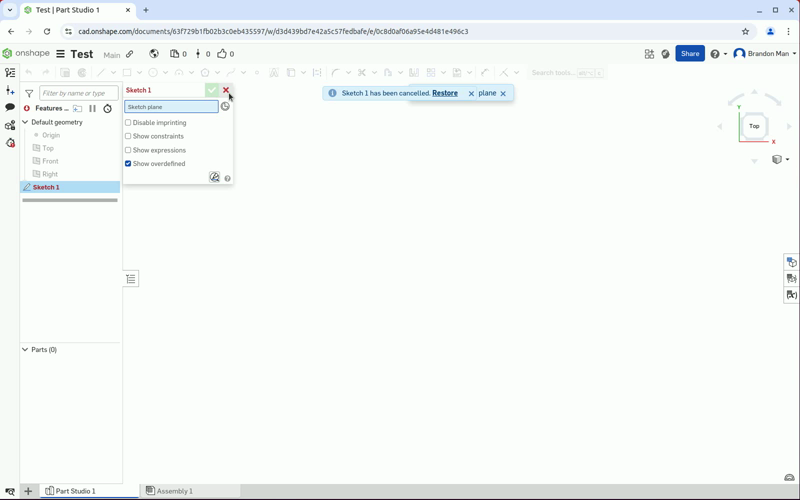
mouse_move(73, 150)
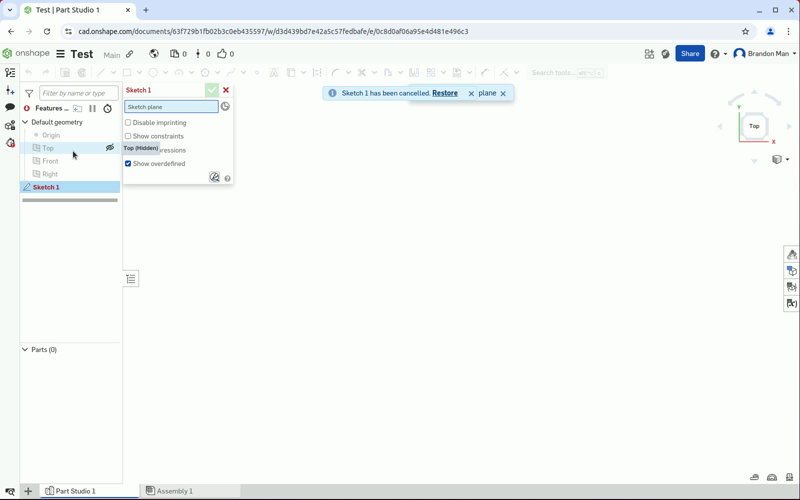
click(73, 150)
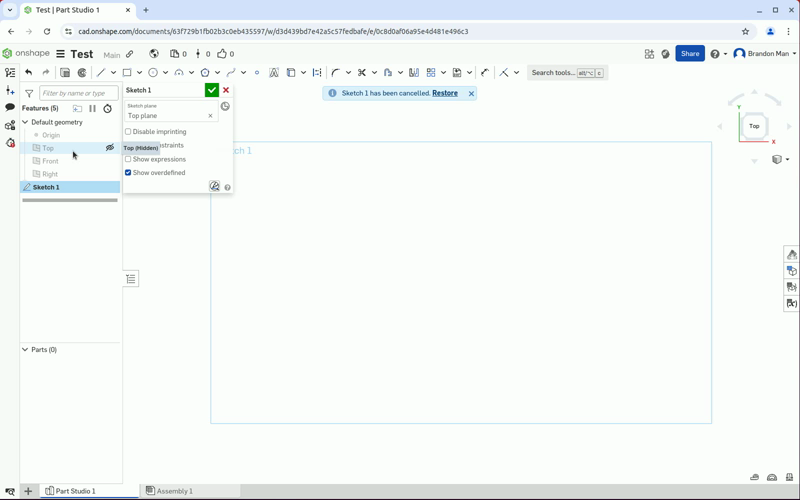
mouse_move(73, 352)
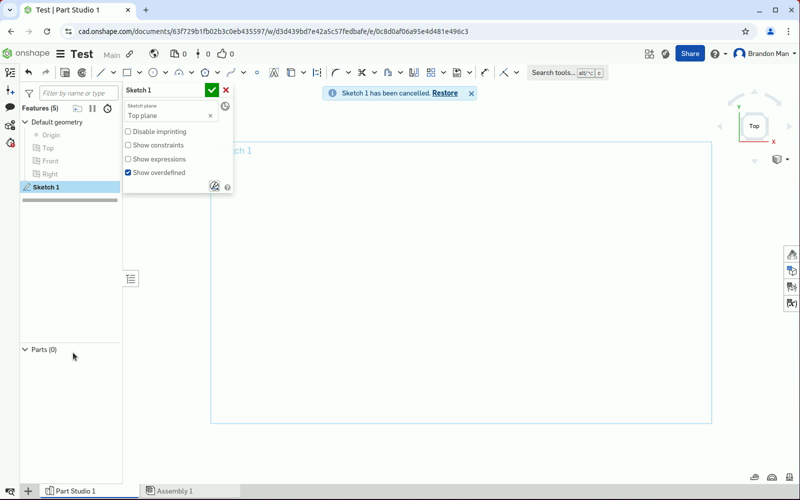
key(y)
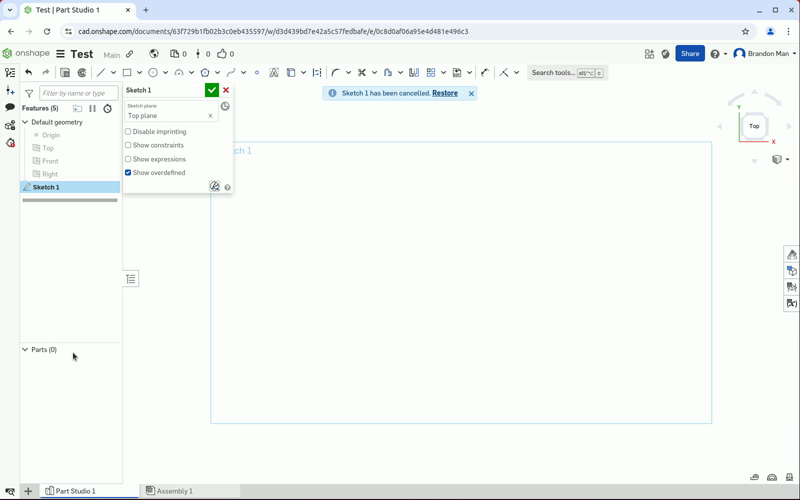
key(l)
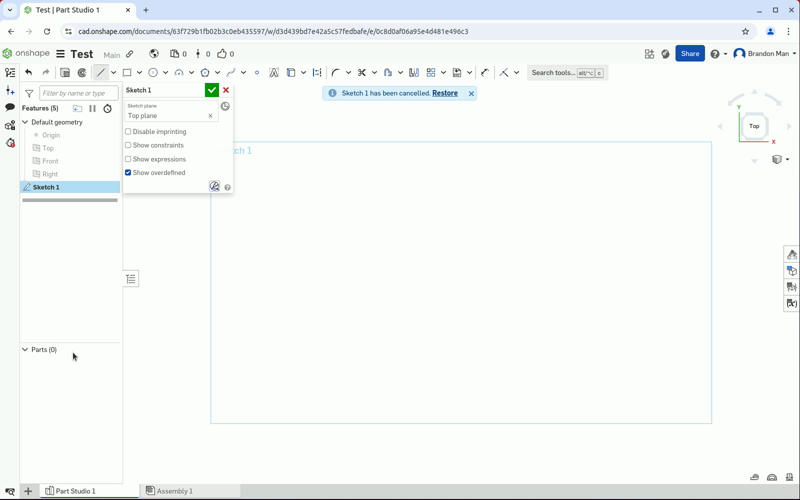
key_down(shift)
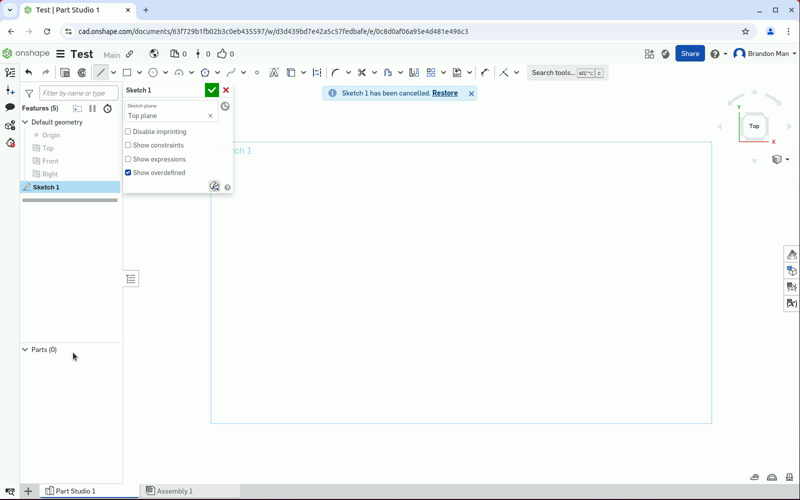
mouse_move(417, 336)
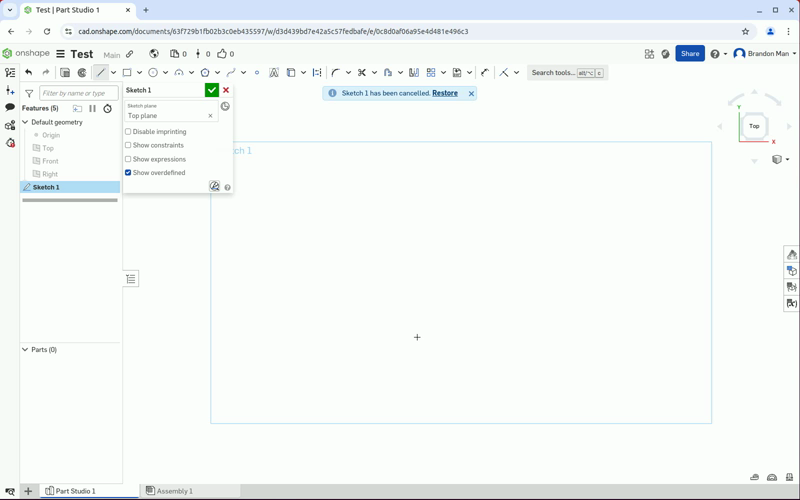
click(417, 336)
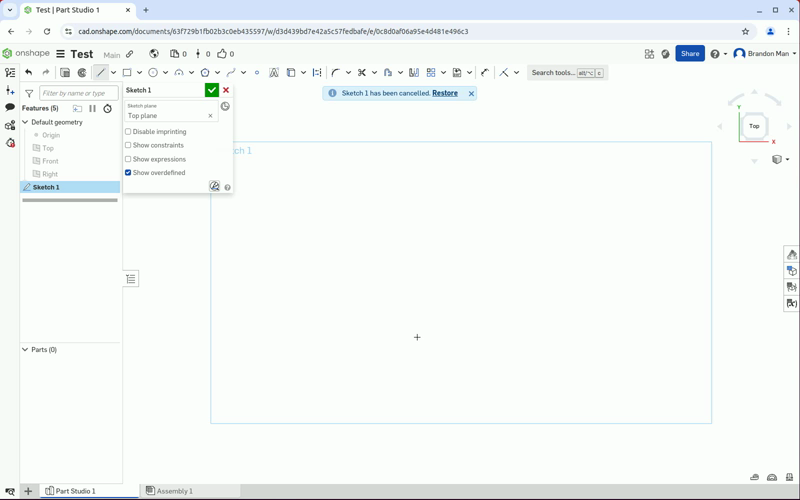
key_up(shift)
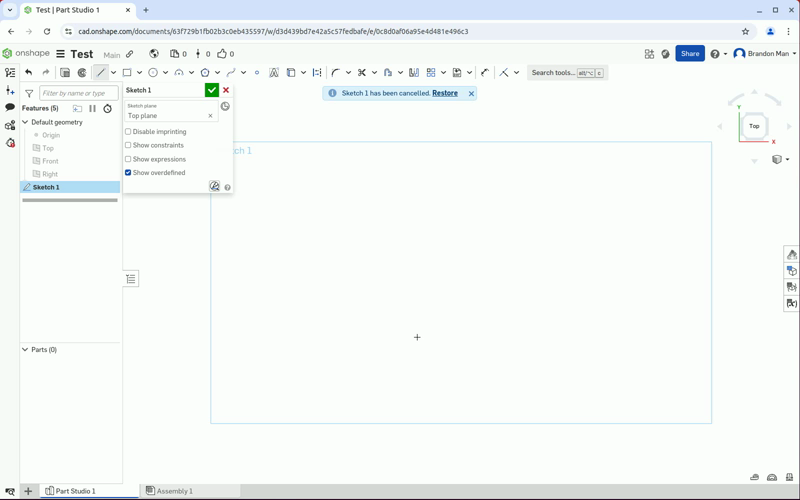
key_down(shift)
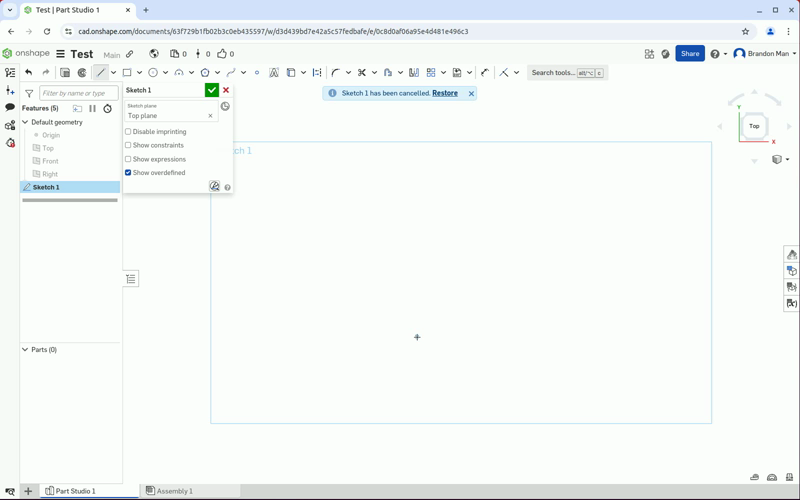
mouse_move(503, 336)
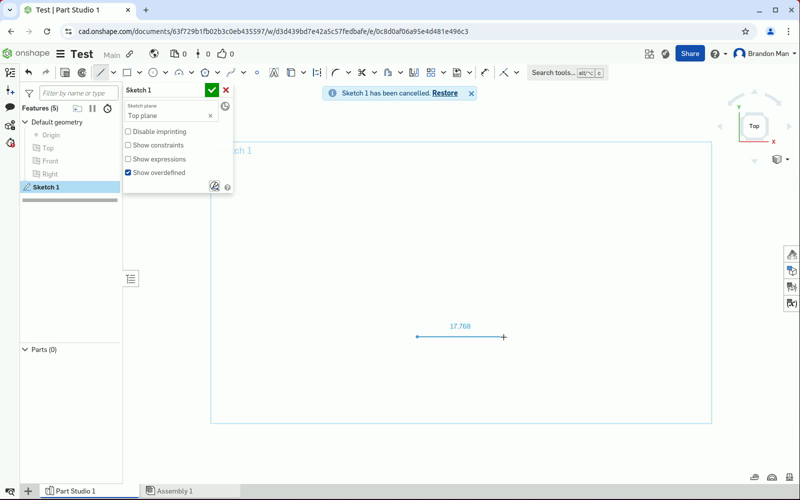
click(503, 336)
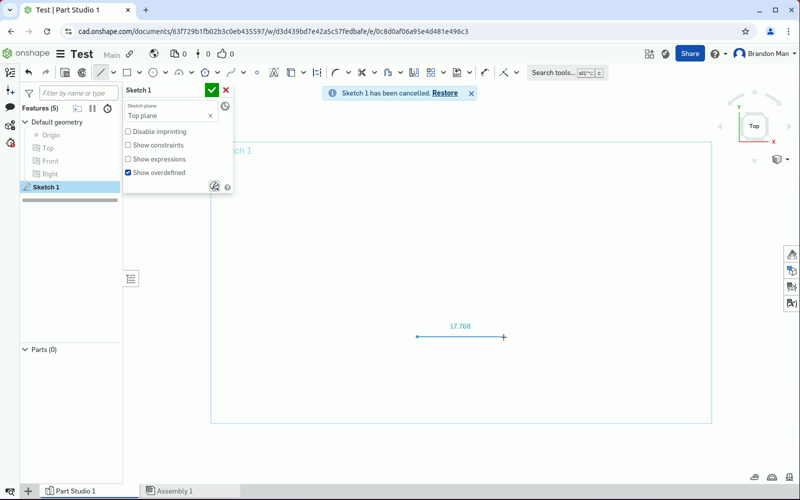
key_up(shift)
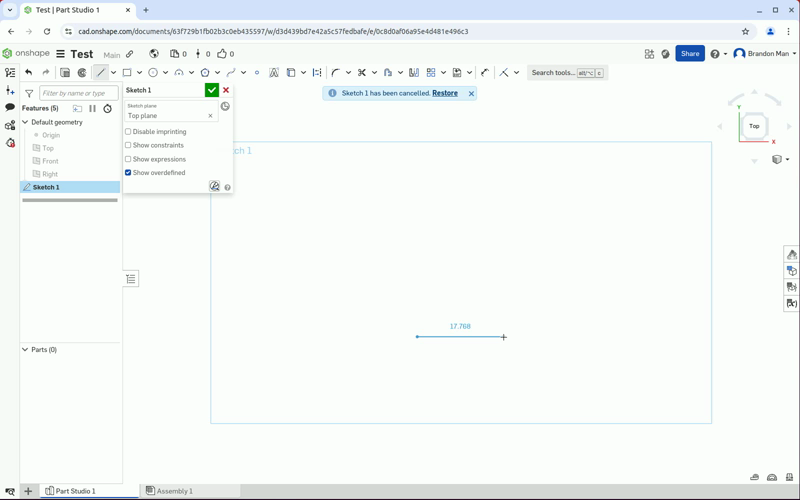
key_down(shift)
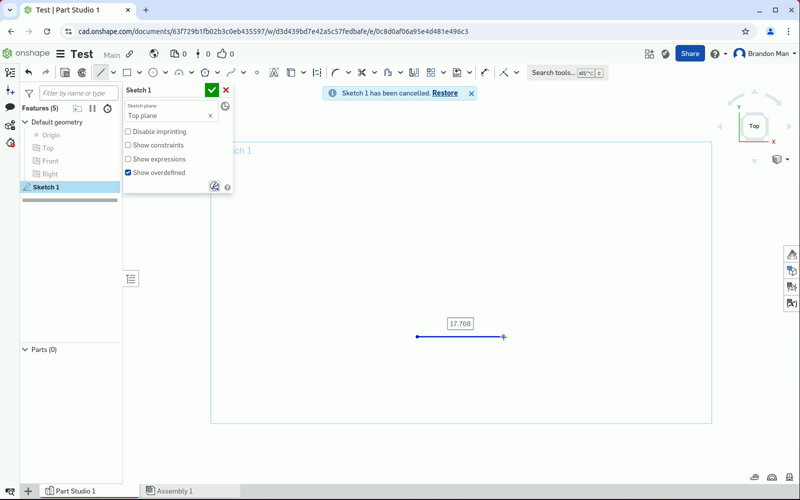
mouse_move(503, 228)
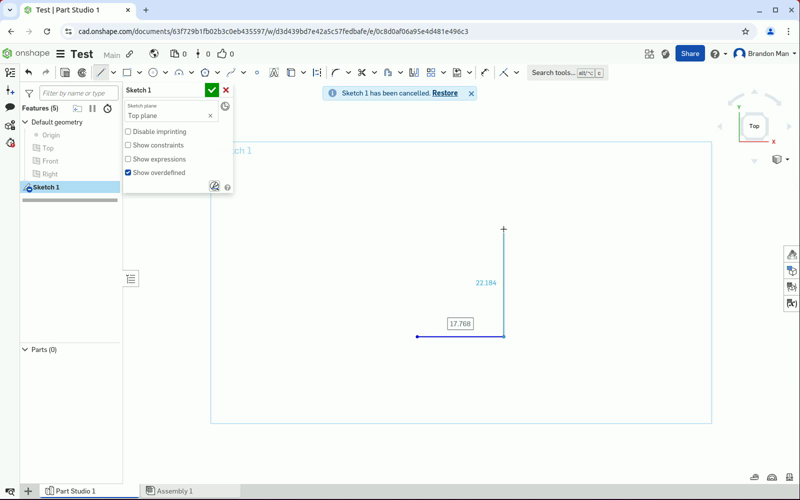
click(503, 228)
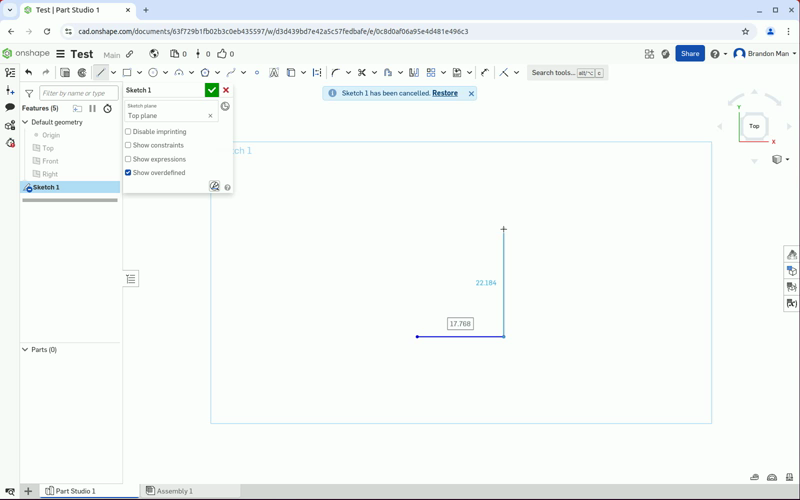
key_up(shift)
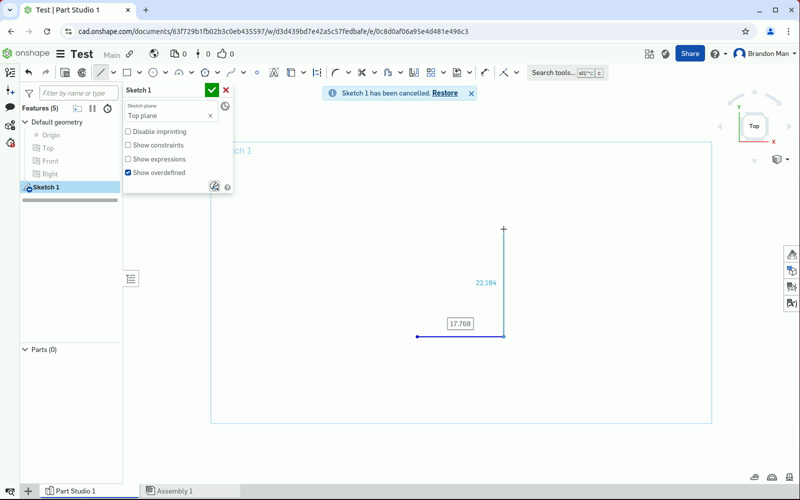
key_down(shift)
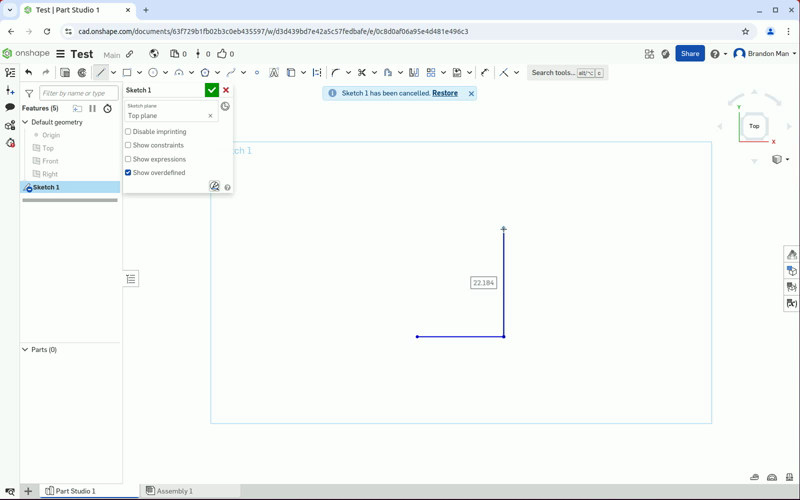
mouse_move(417, 228)
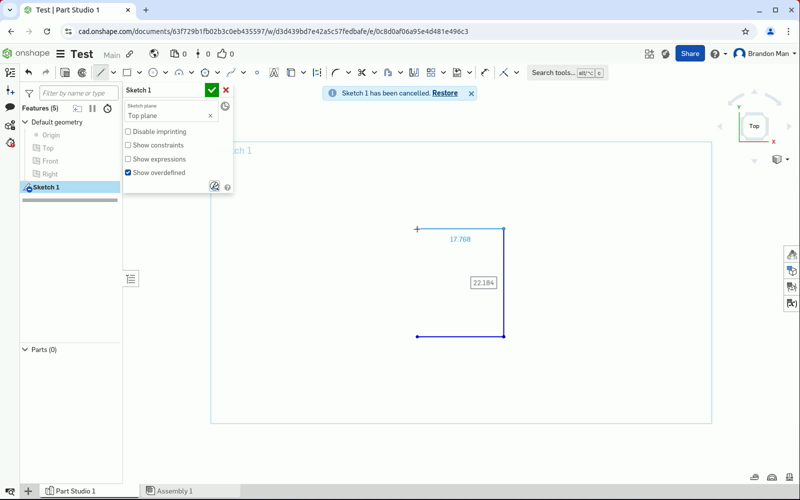
click(417, 228)
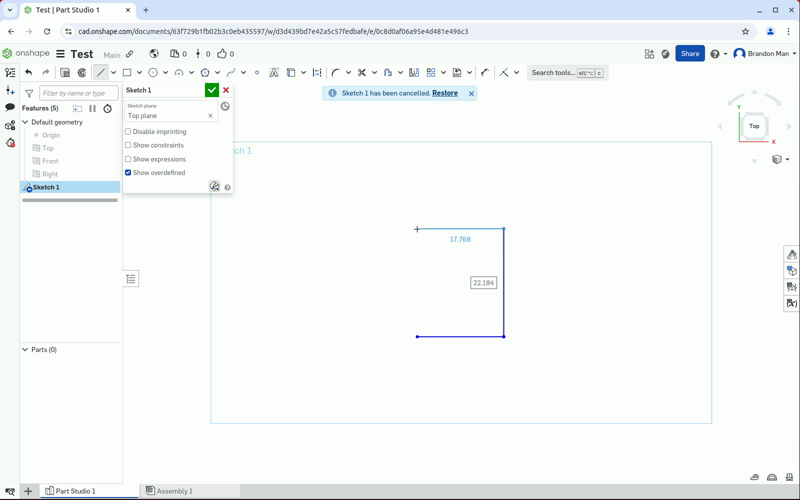
key_up(shift)
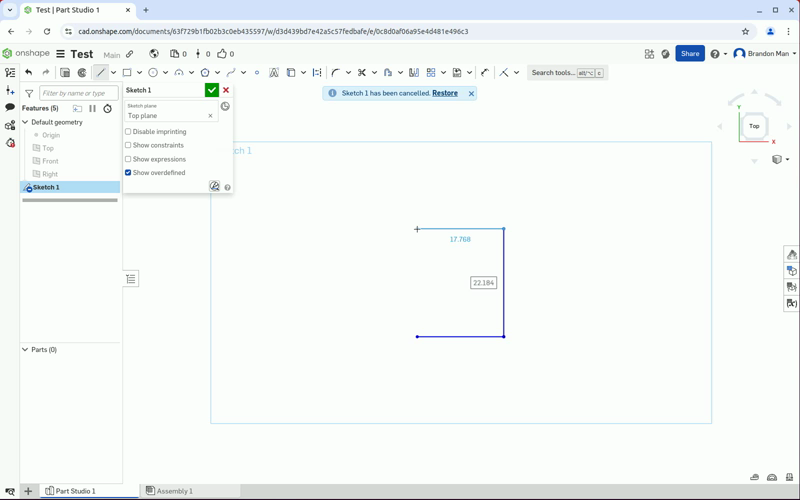
key_down(shift)
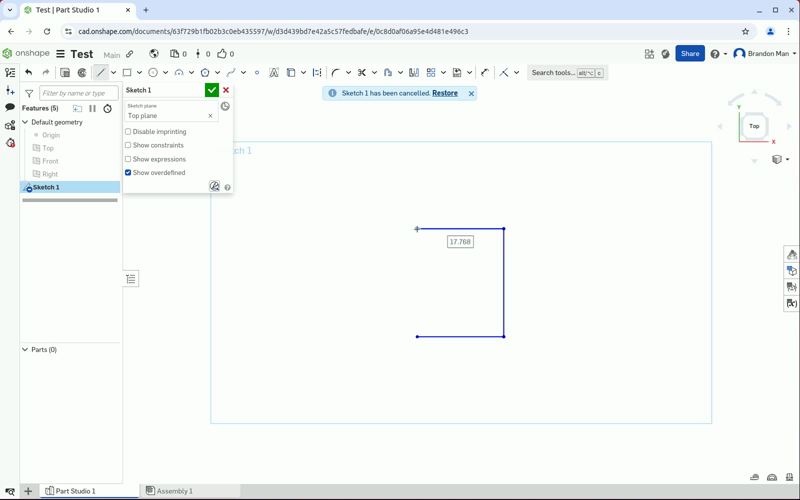
mouse_move(417, 336)
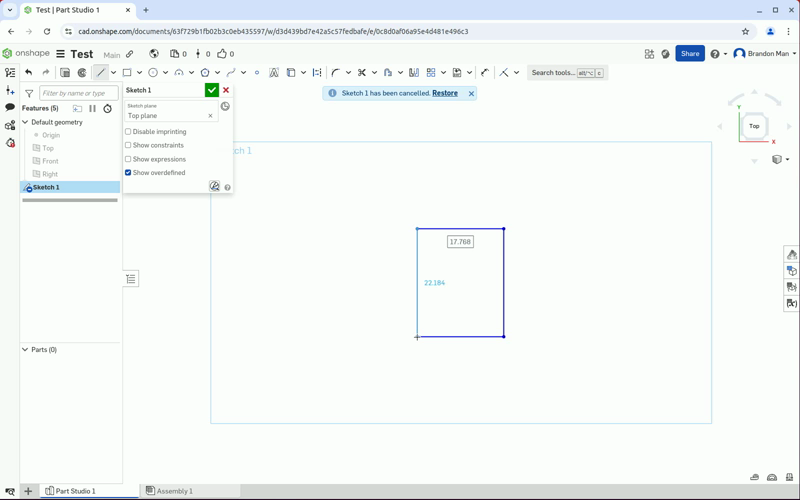
key_up(shift)
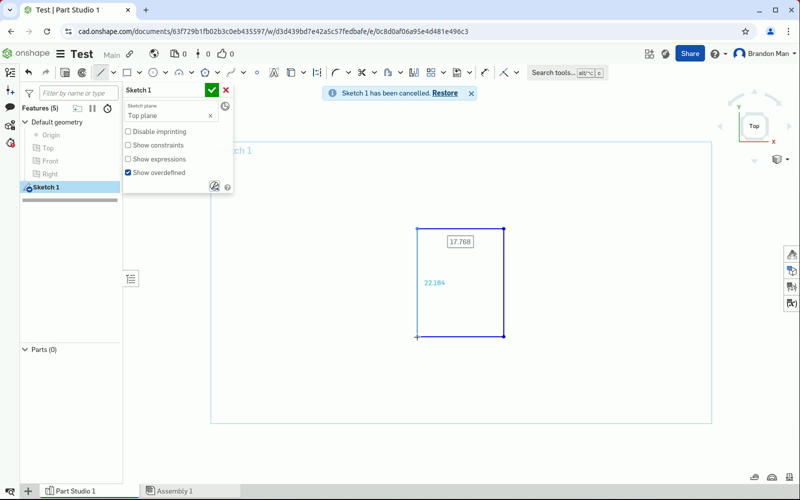
click(417, 336)
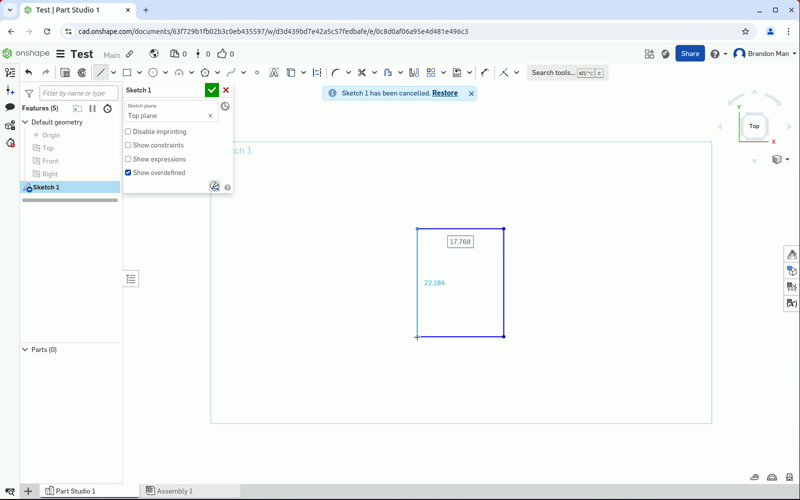
key(esc)
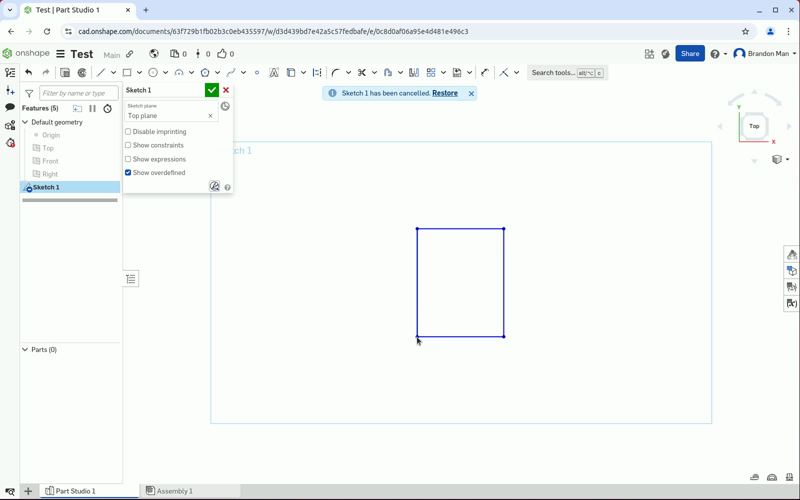
key(c)
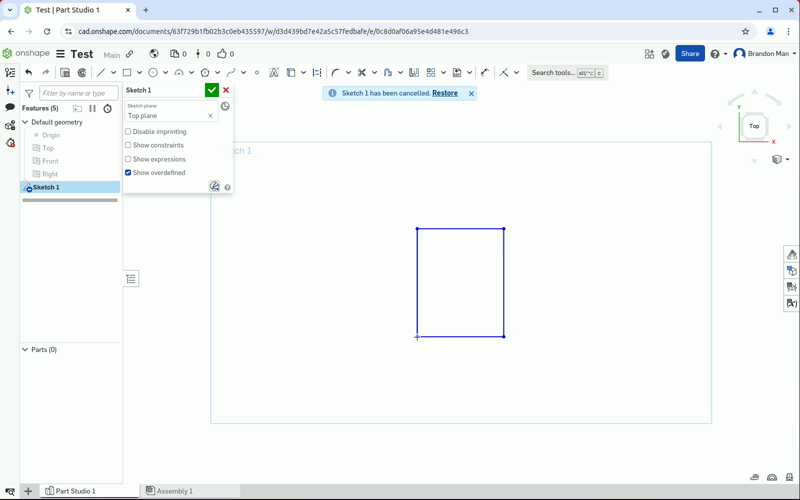
key_down(shift)
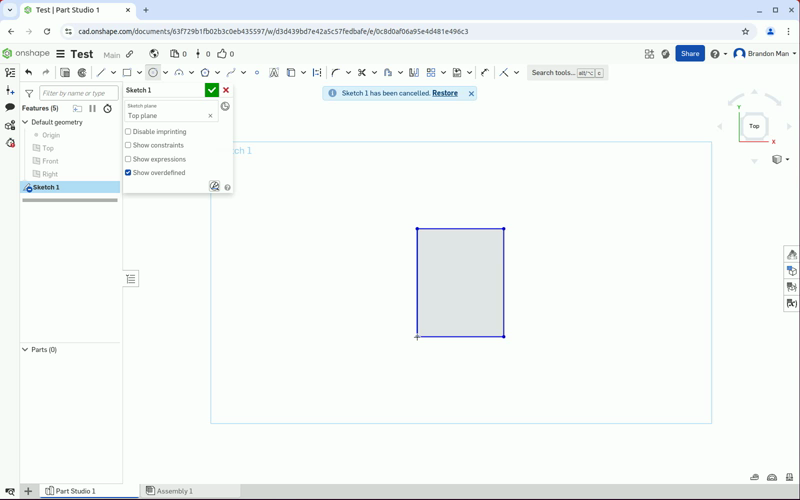
mouse_move(460, 282)
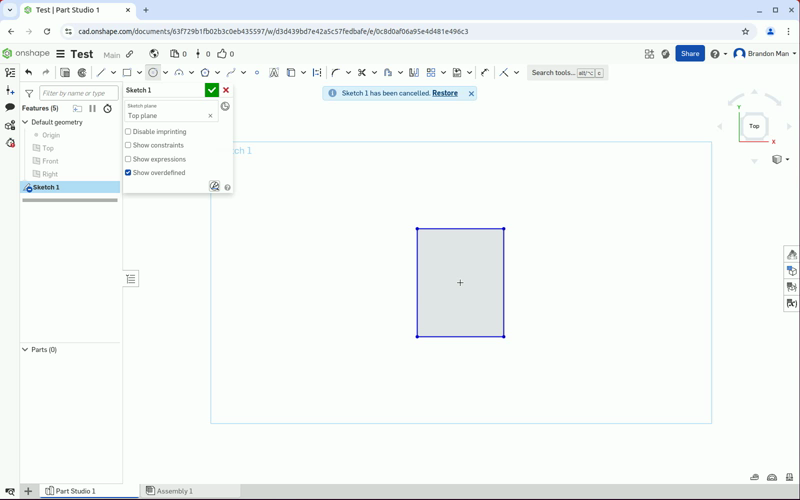
click(460, 282)
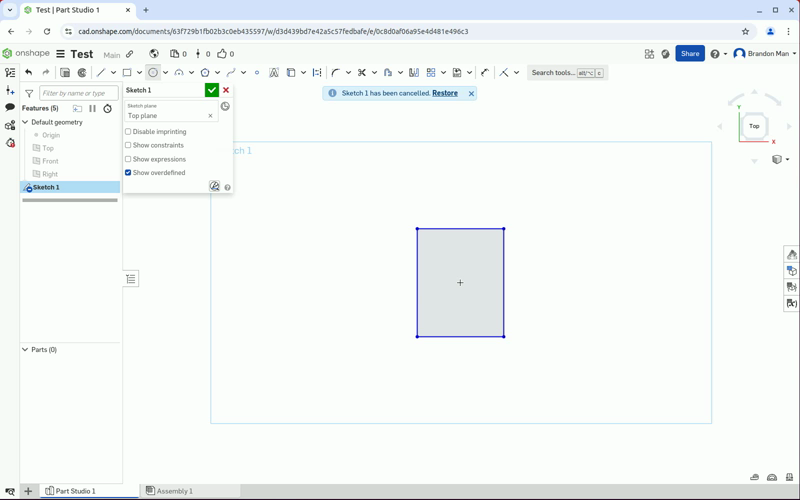
key_up(shift)
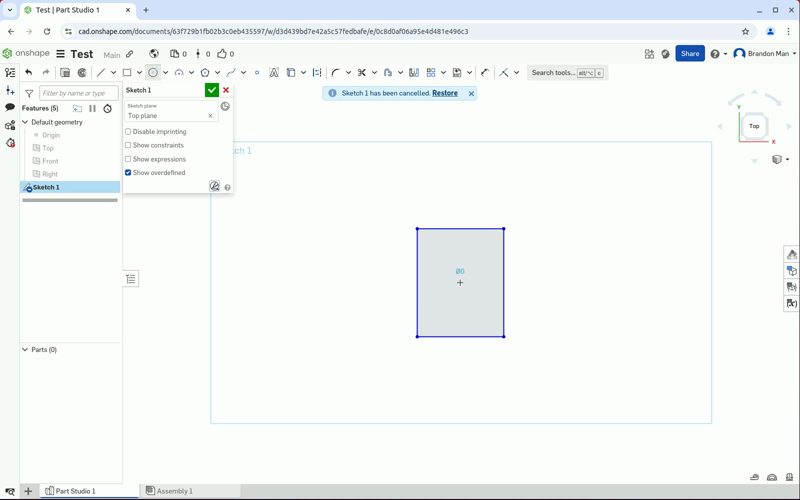
mouse_move(471, 282)
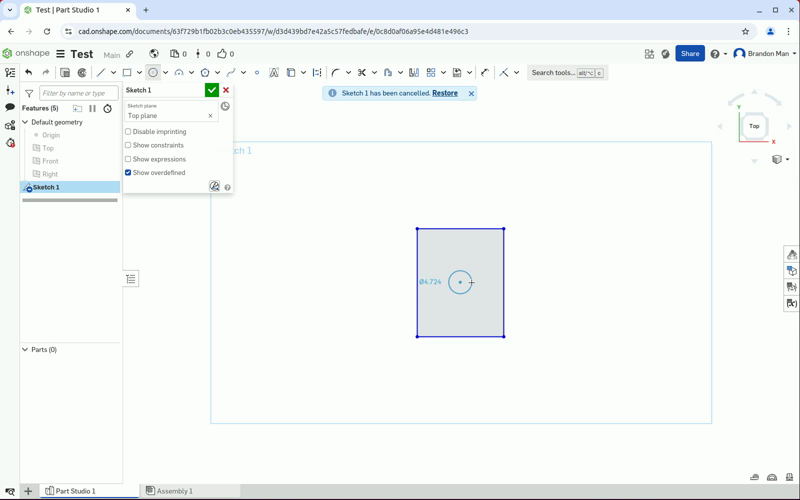
click(471, 282)
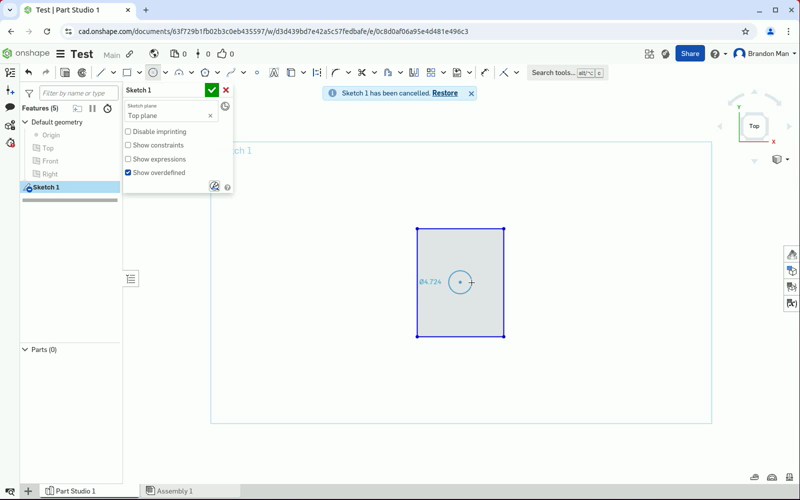
key(esc)
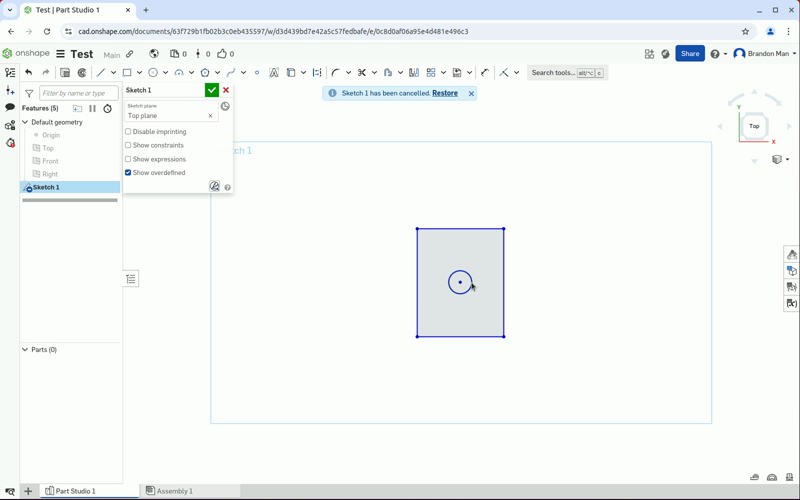
mouse_move(482, 311)
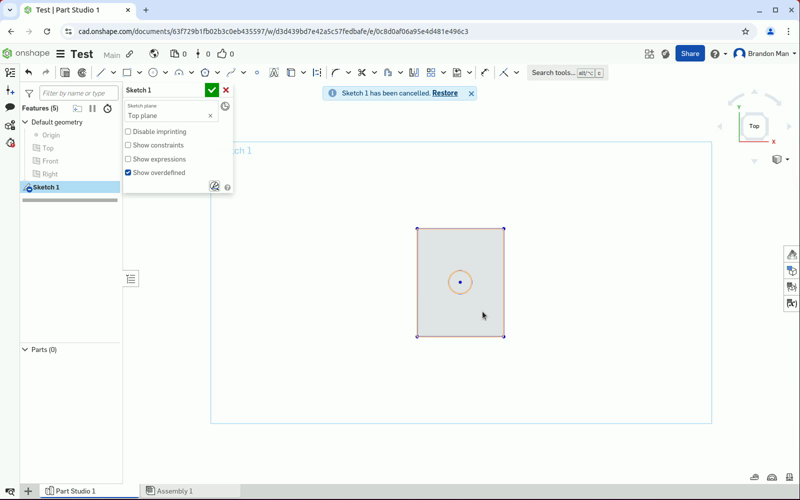
click(482, 311)
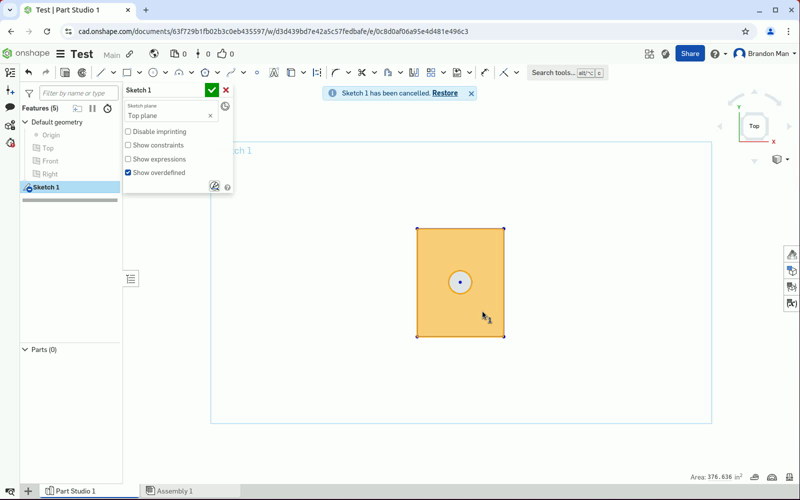
mouse_move(73, 352)
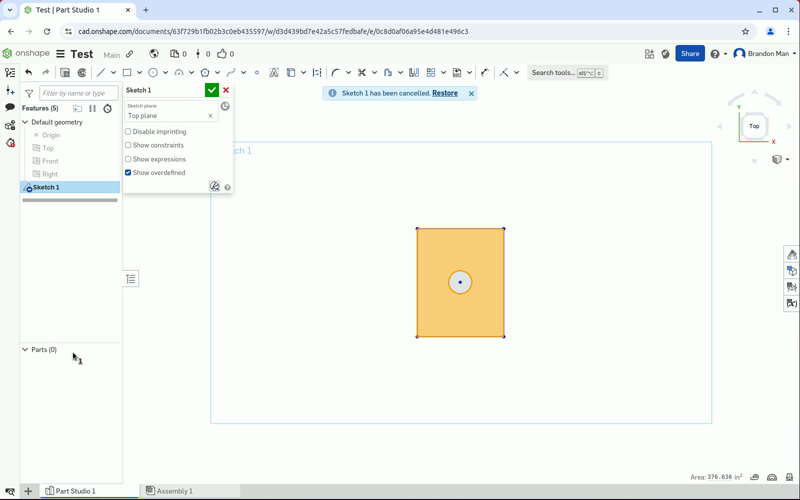
key(shift+y)
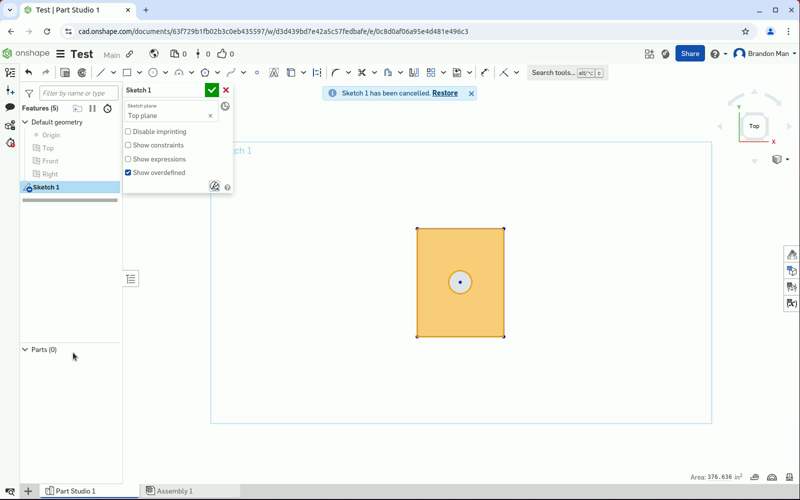
key(shift+e)
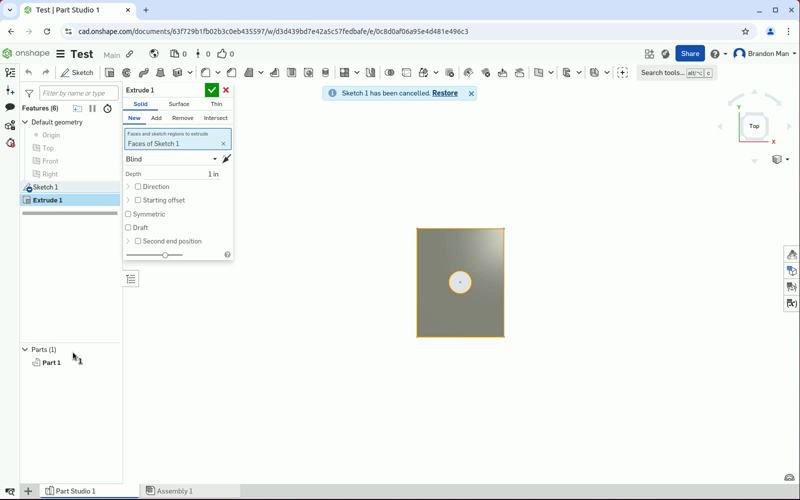
mouse_move(143, 106)
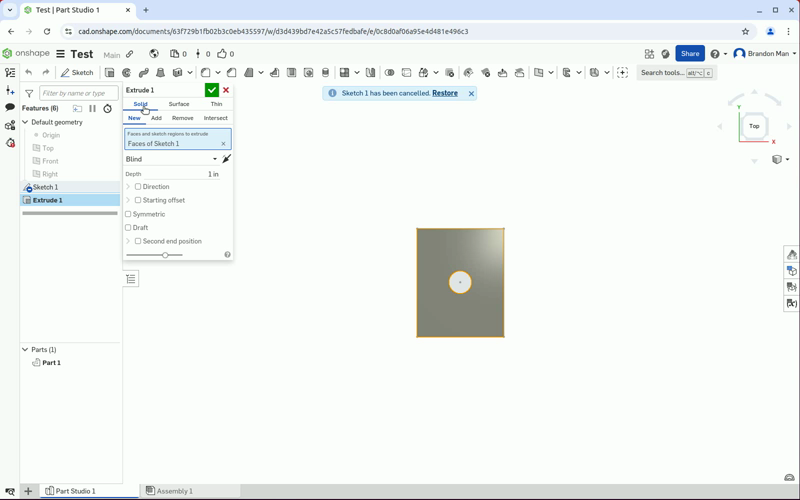
click(143, 106)
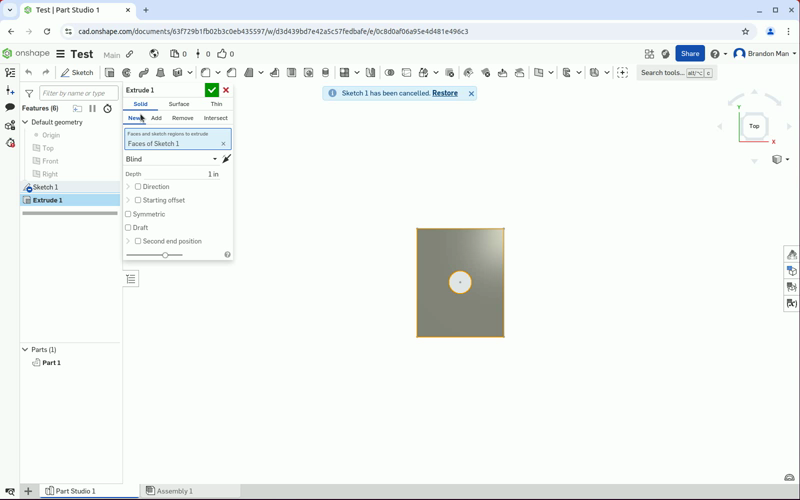
mouse_move(137, 120)
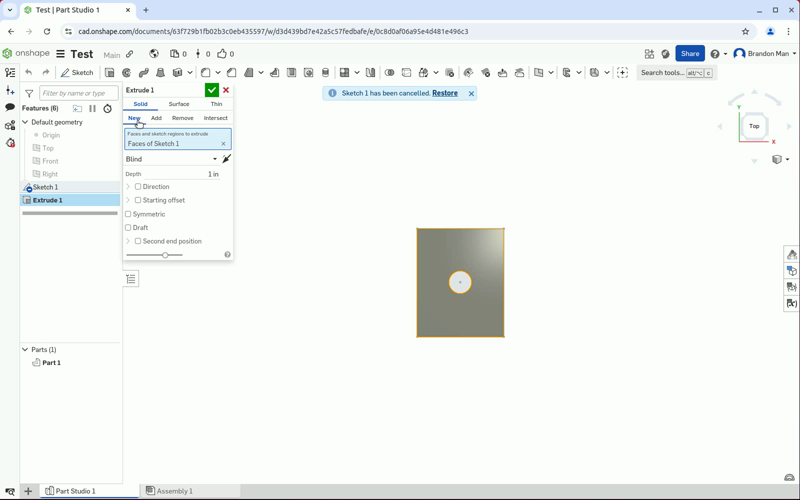
click(137, 120)
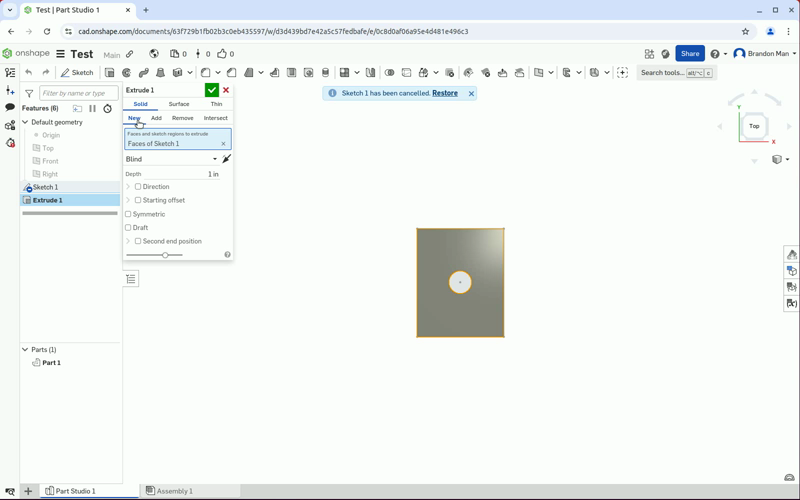
key(tab, 4)
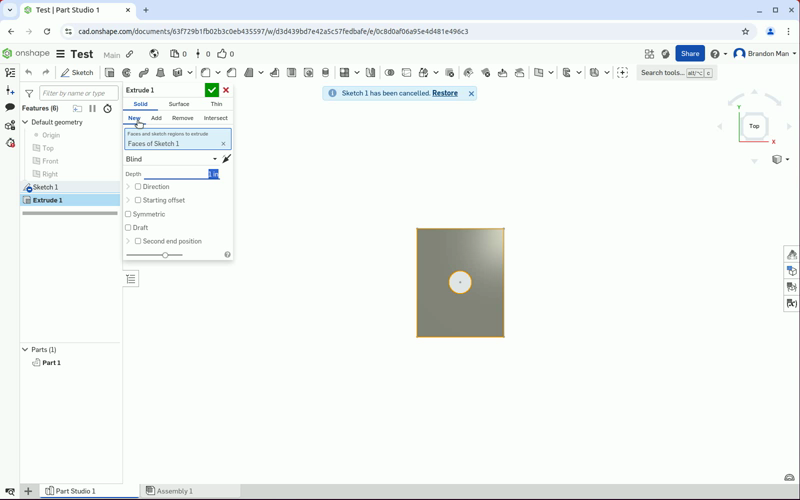
text(0.963)
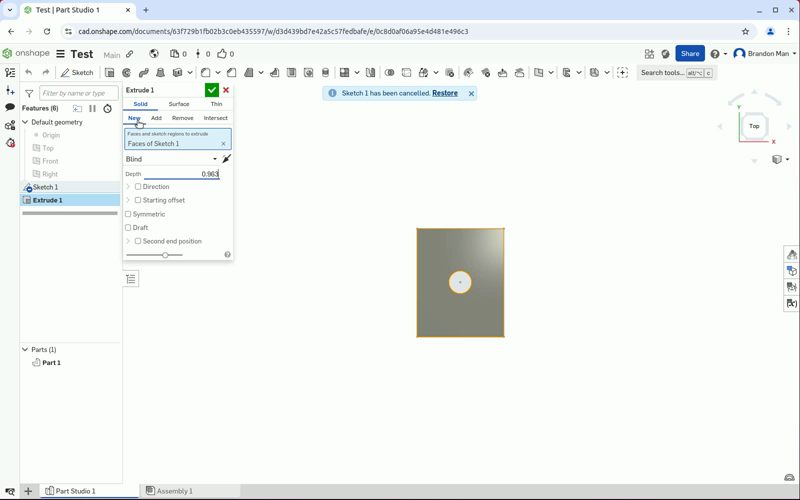
key(enter)
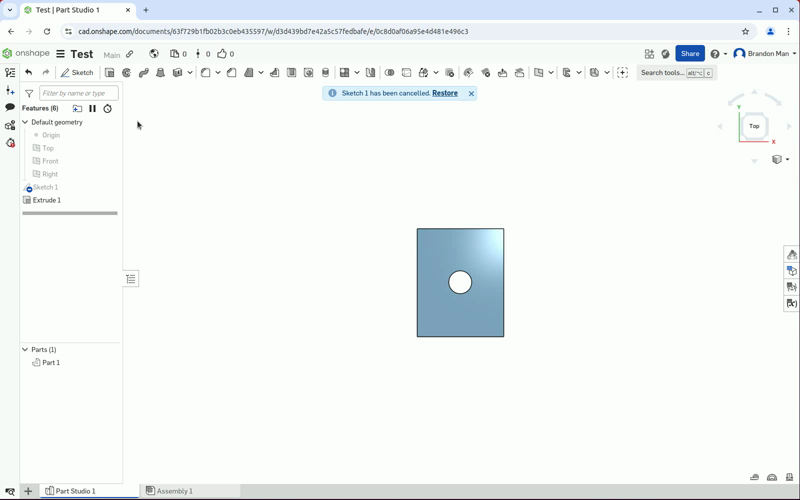
key(shift+h)
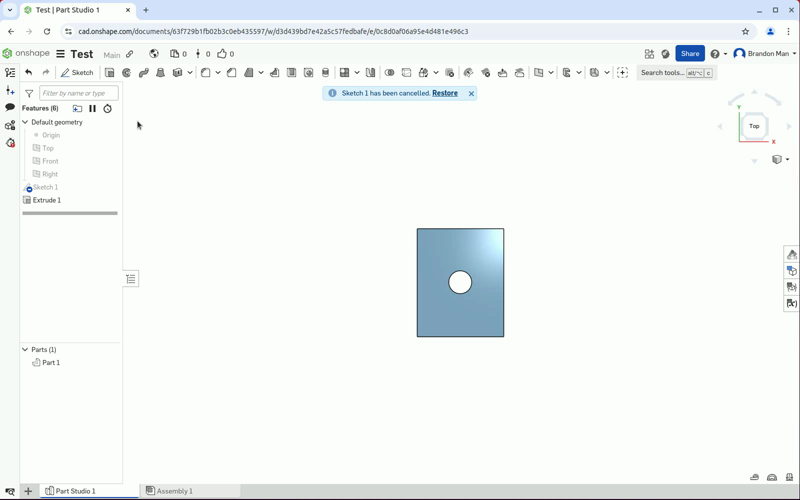
key(shift+h)
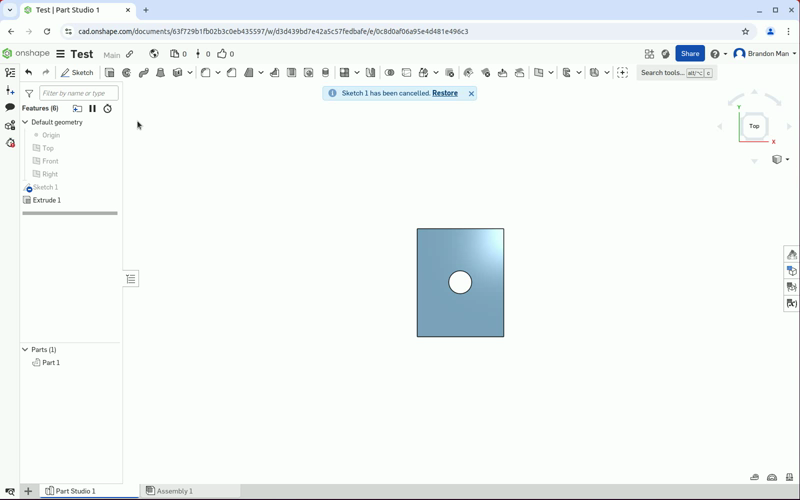
mouse_move(73, 189)
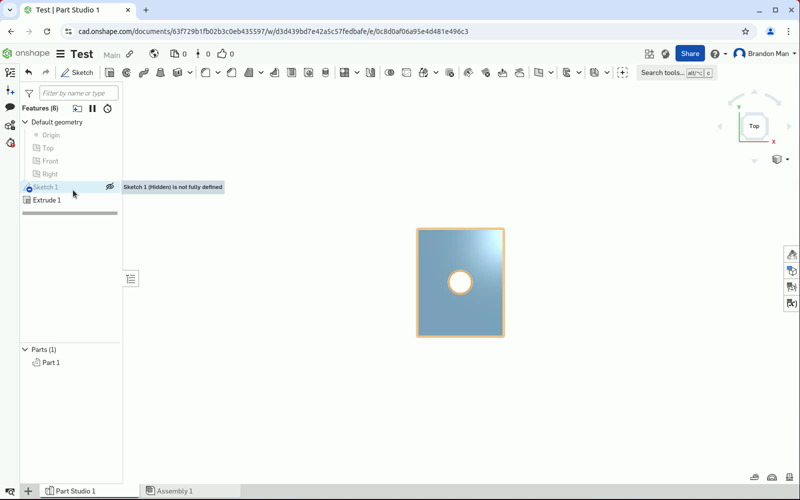
click(73, 189)
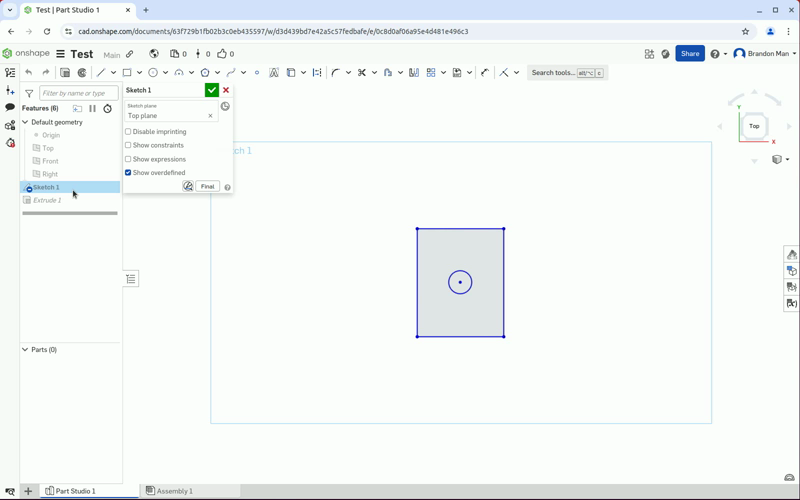
mouse_move(229, 92)
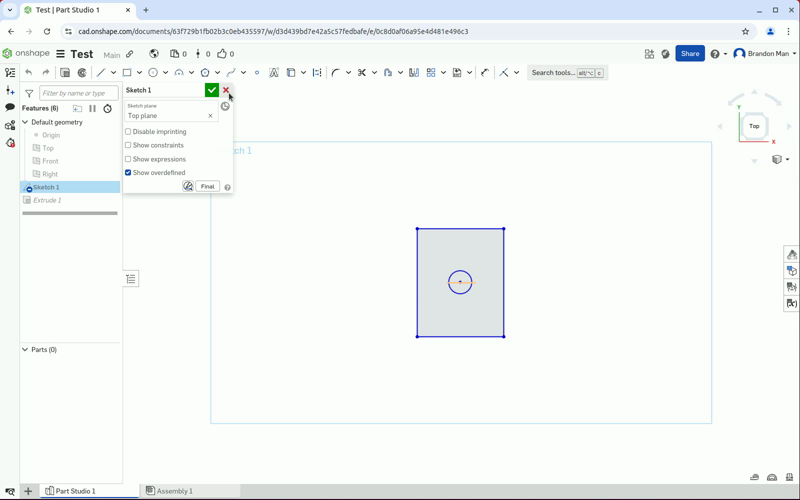
click(229, 92)
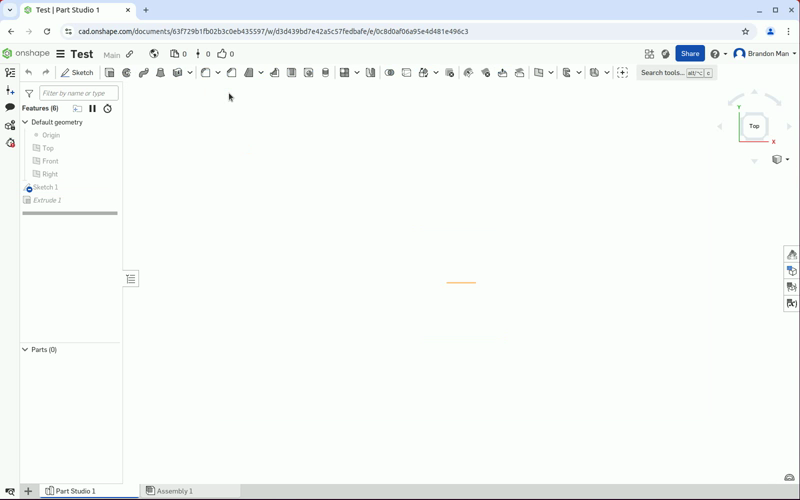
mouse_move(541, 75)
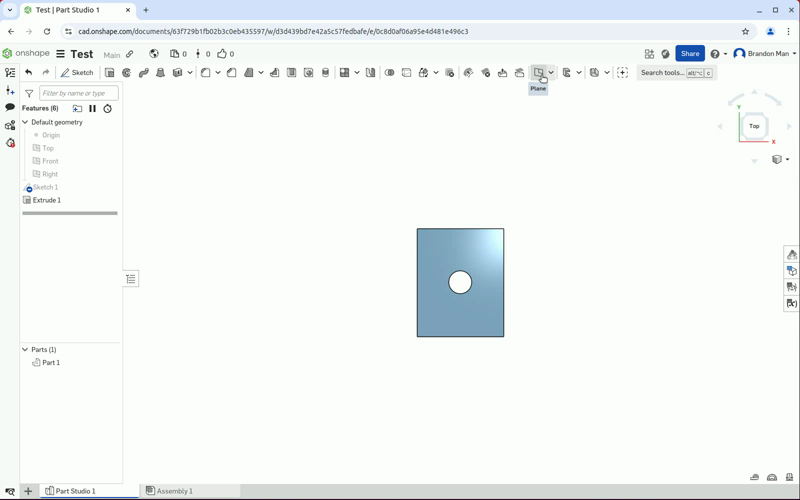
click(541, 75)
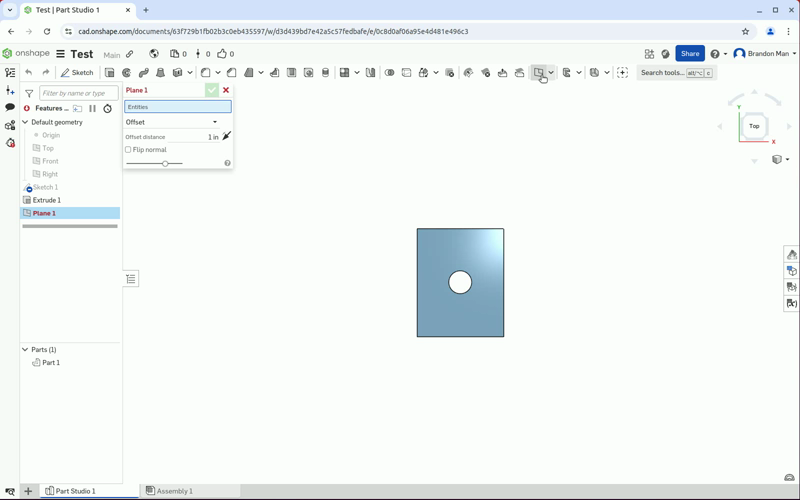
mouse_move(73, 150)
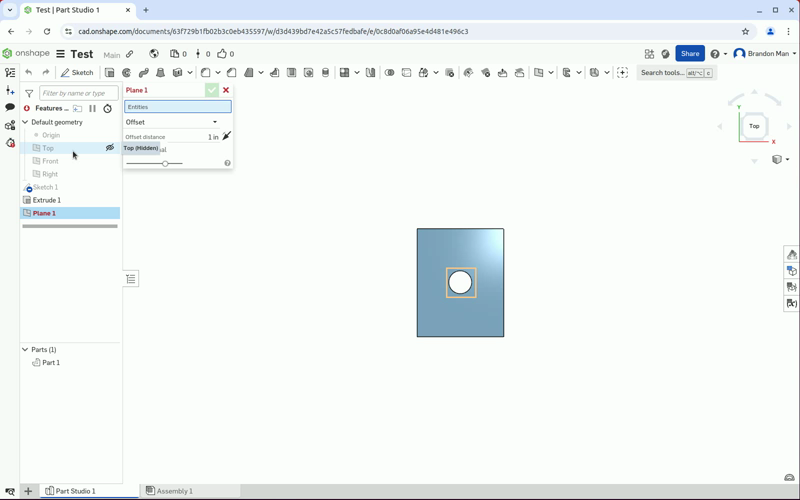
click(73, 150)
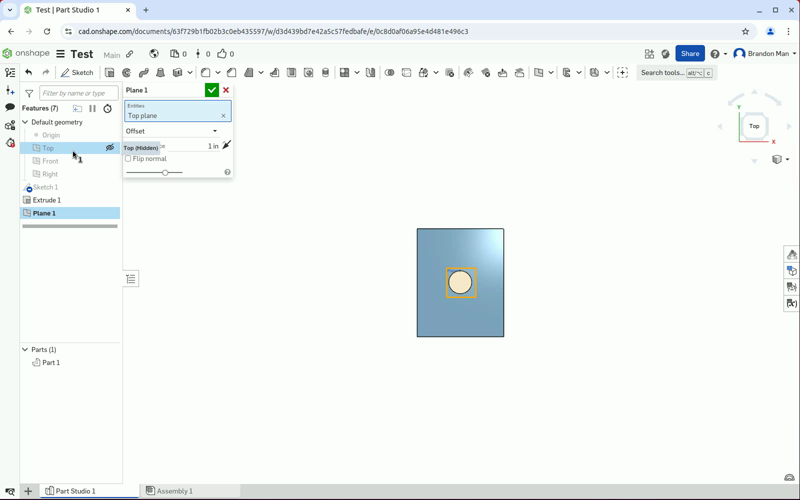
key(tab, 2)
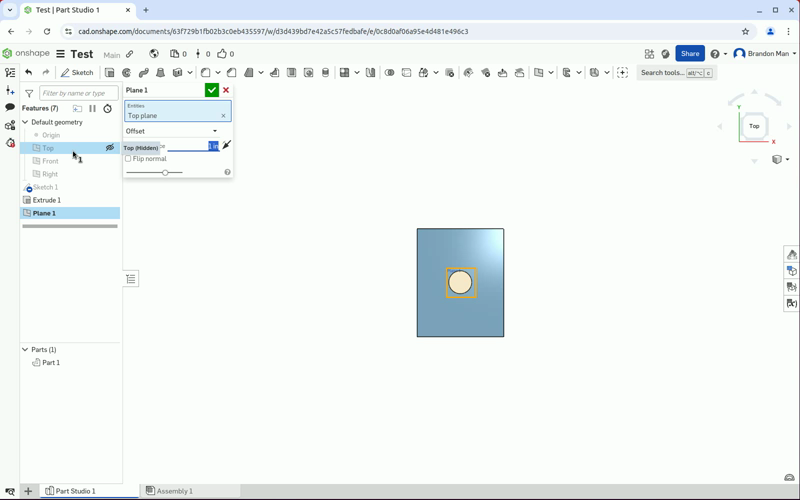
text(0.955)
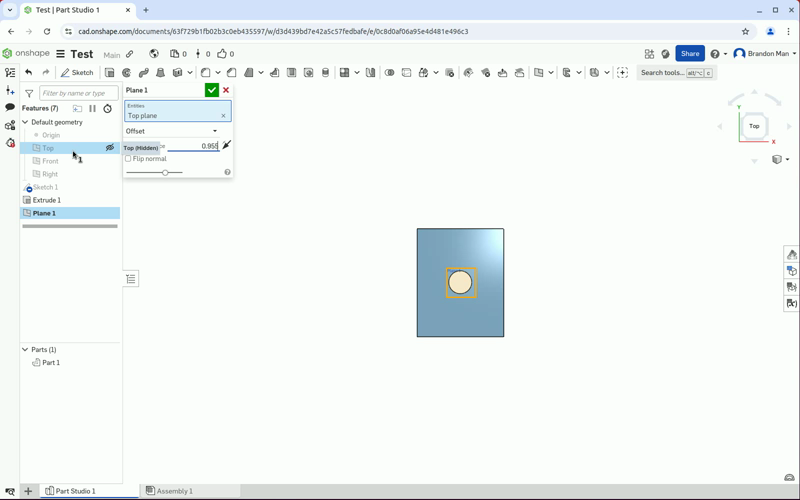
key(enter, 2)
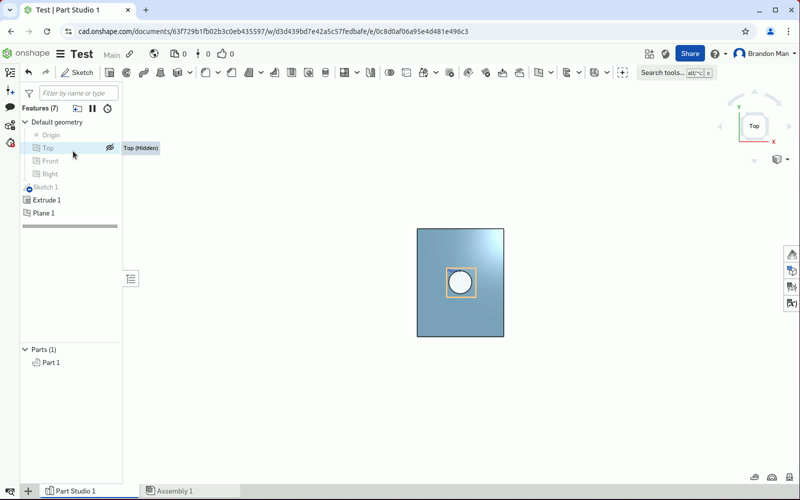
key(shift+s)
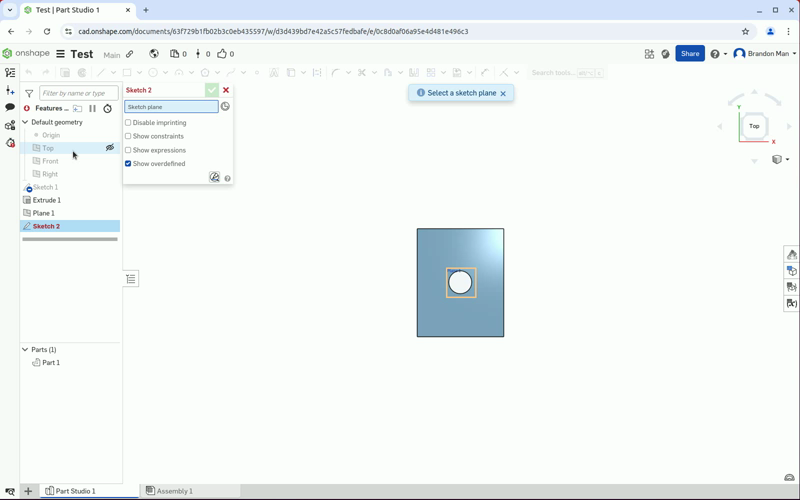
mouse_move(73, 215)
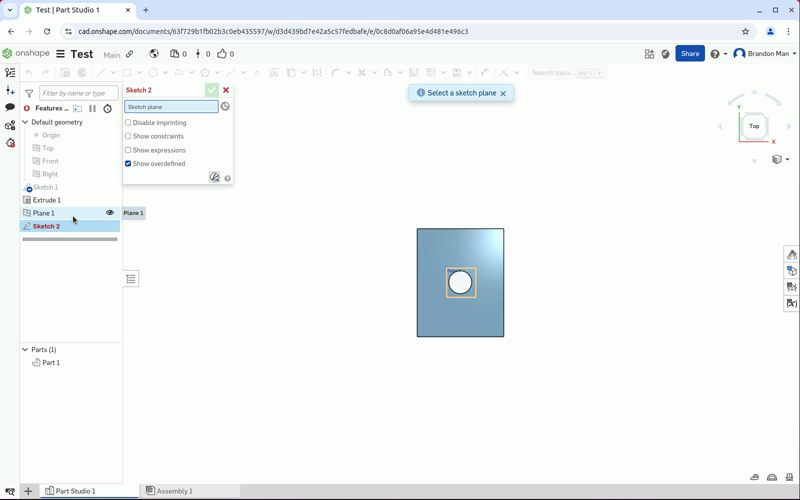
click(73, 215)
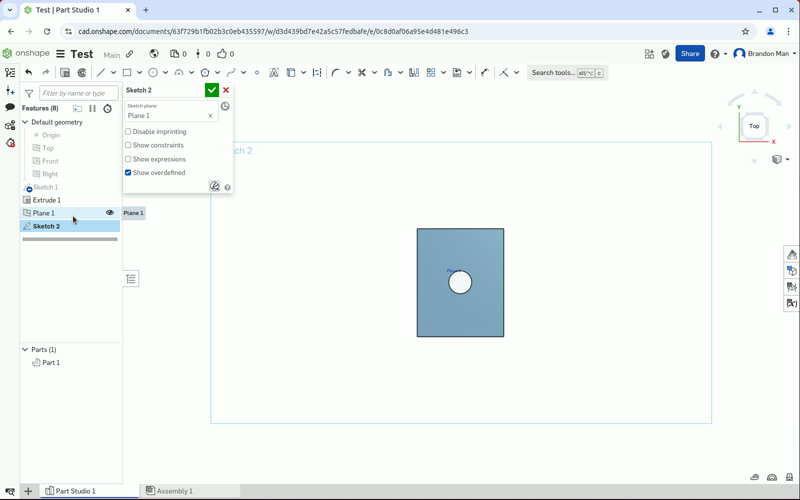
mouse_move(73, 352)
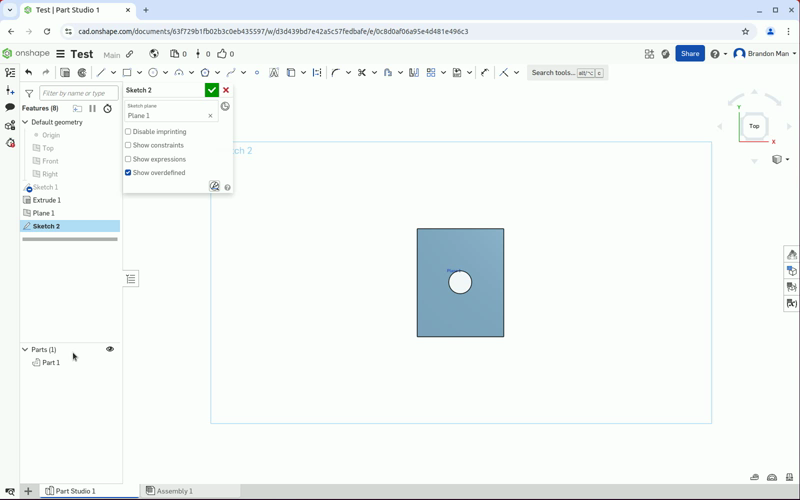
key(y)
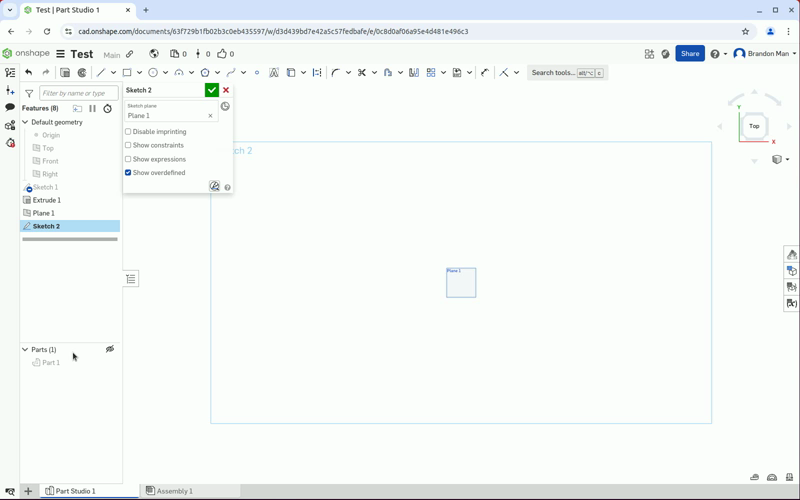
key(l)
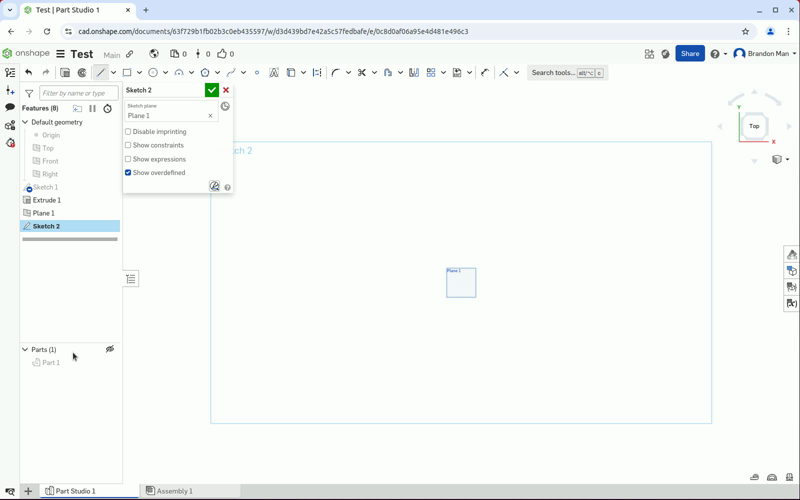
key_down(shift)
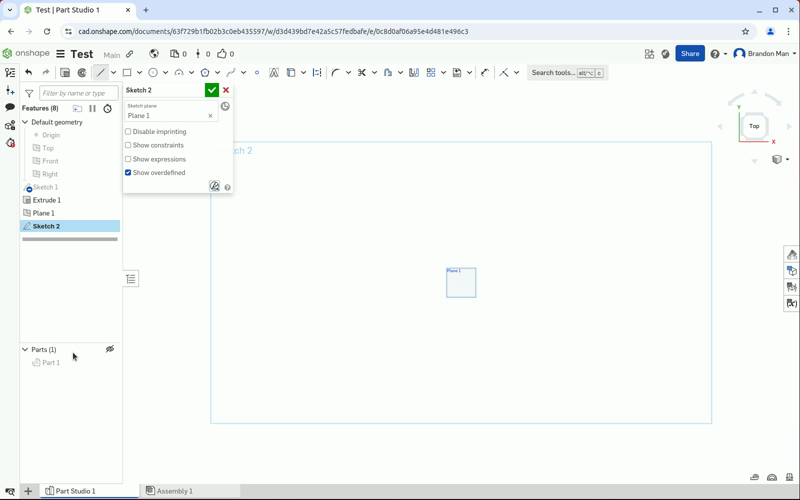
mouse_move(417, 336)
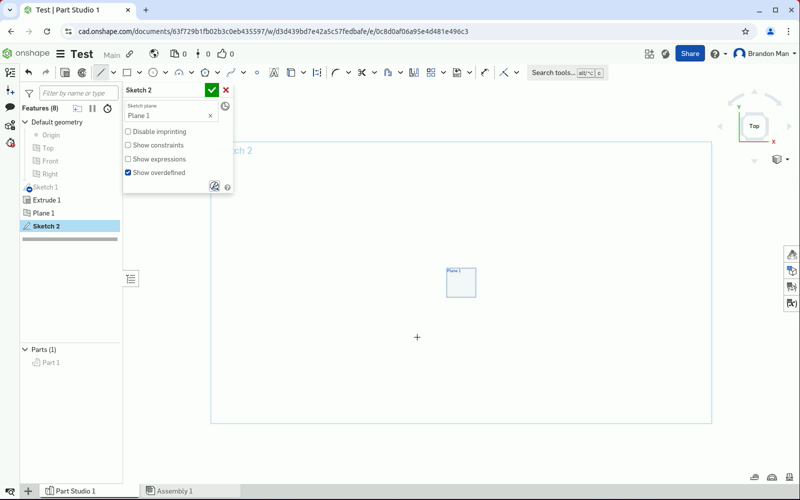
click(417, 336)
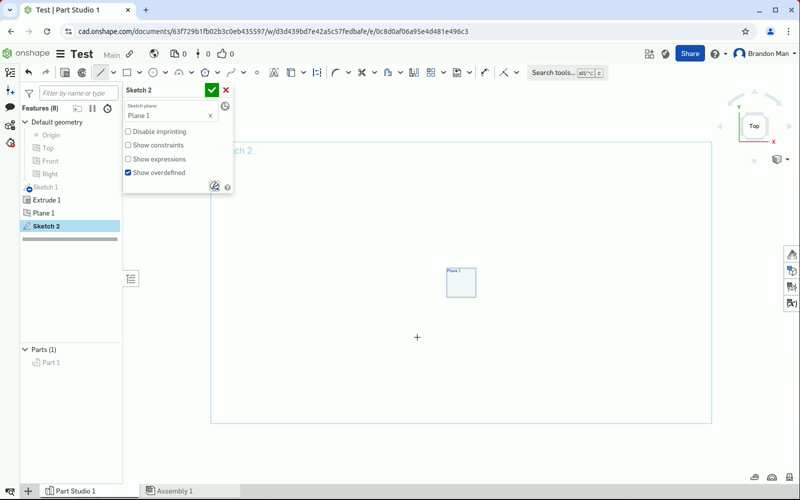
key_up(shift)
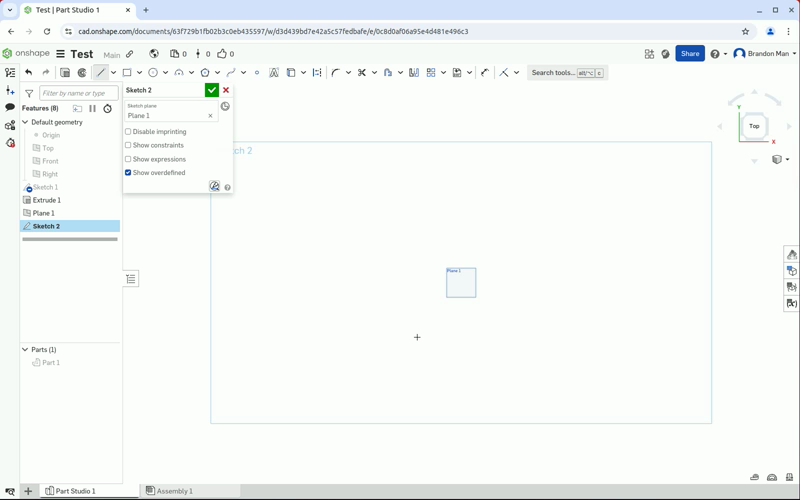
key_down(shift)
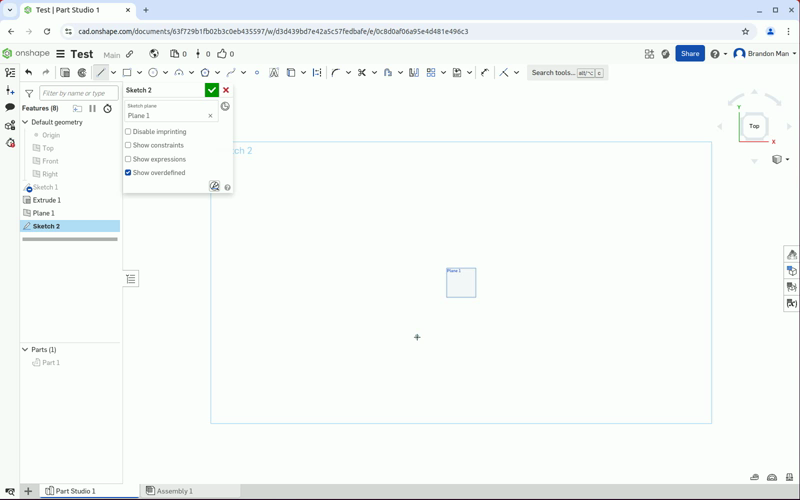
mouse_move(499, 336)
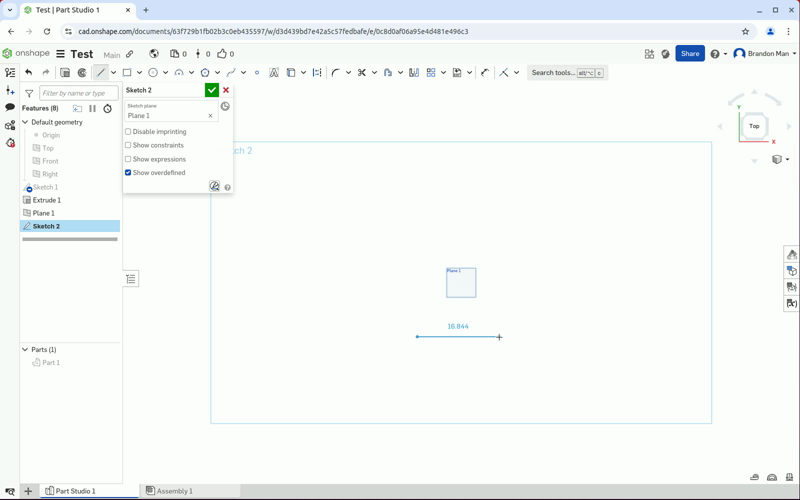
click(499, 336)
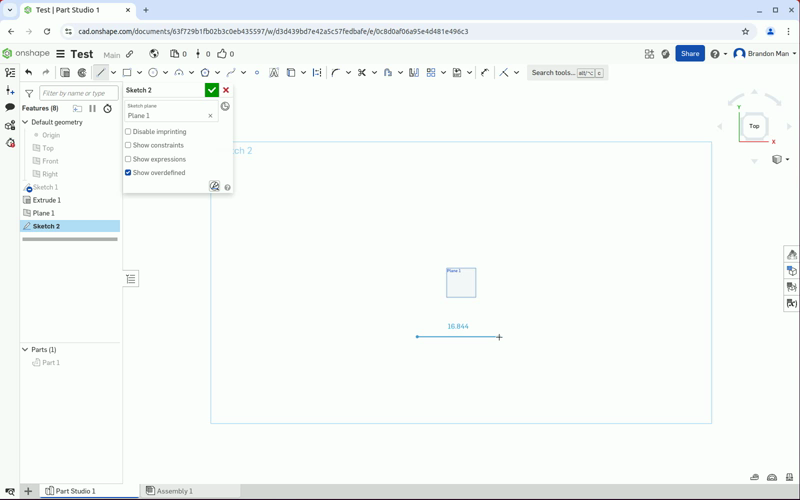
key_up(shift)
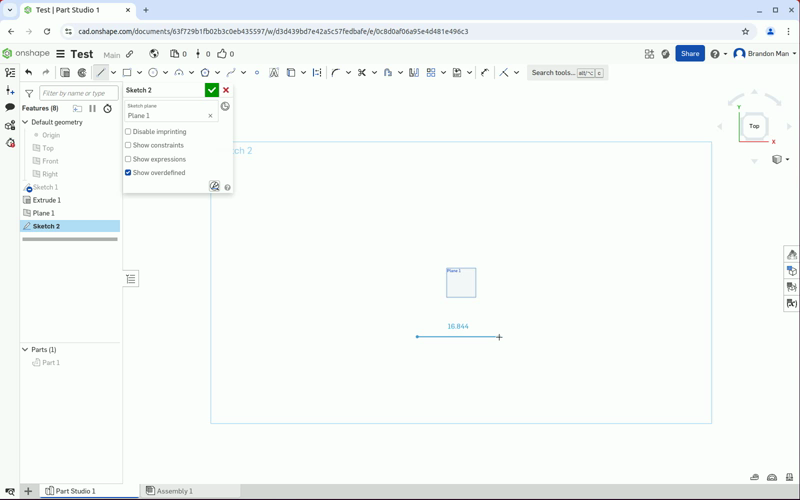
key_down(shift)
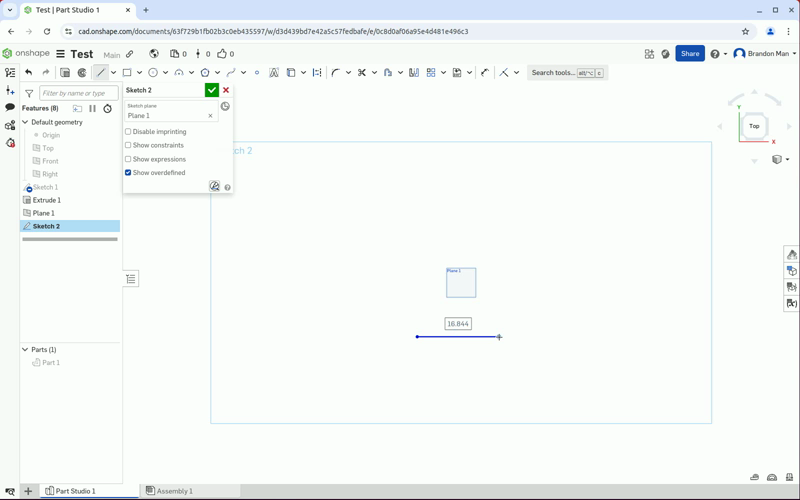
mouse_move(529, 336)
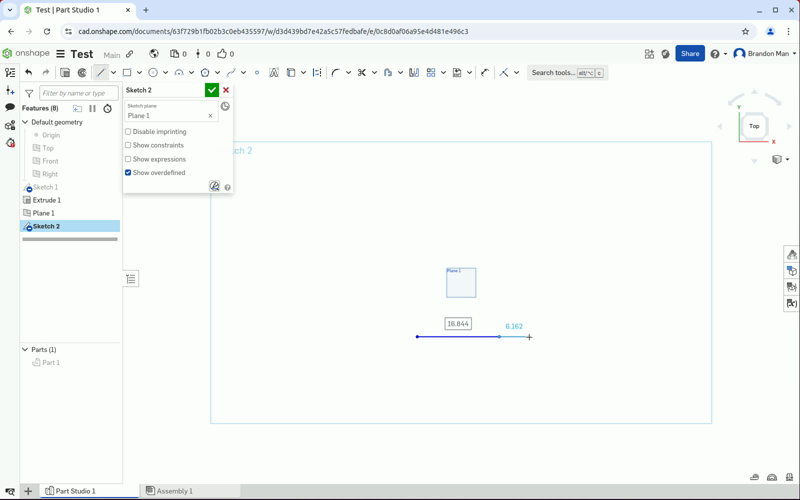
mouse_move(499, 332)
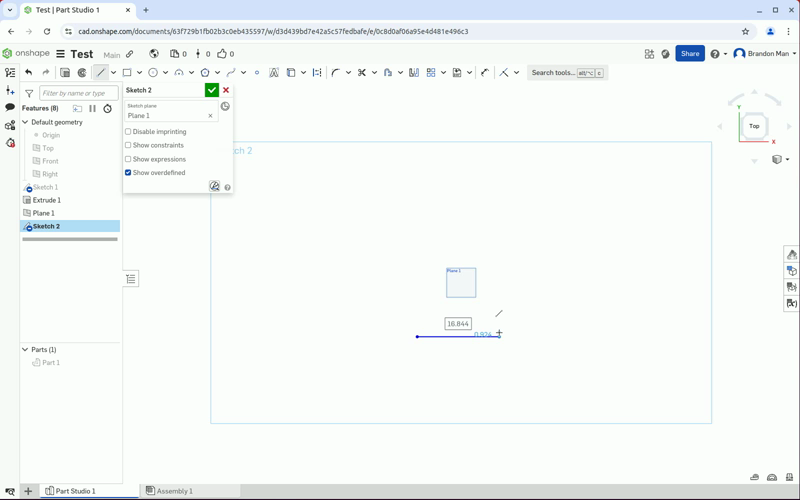
scroll(6)
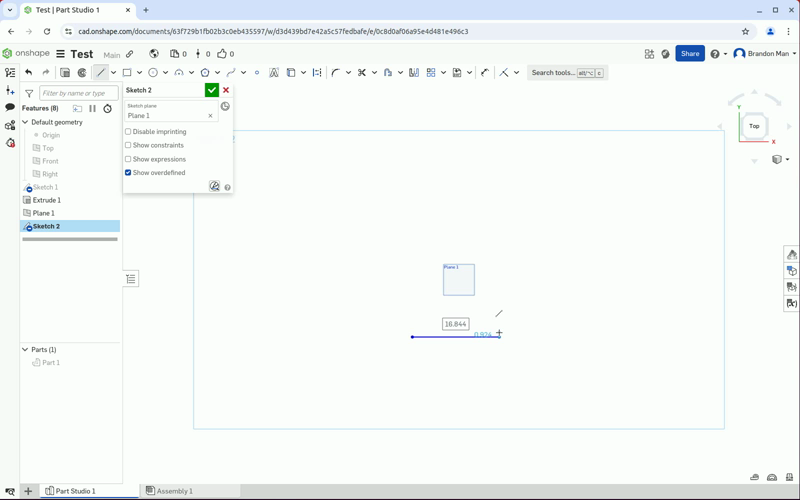
scroll(6)
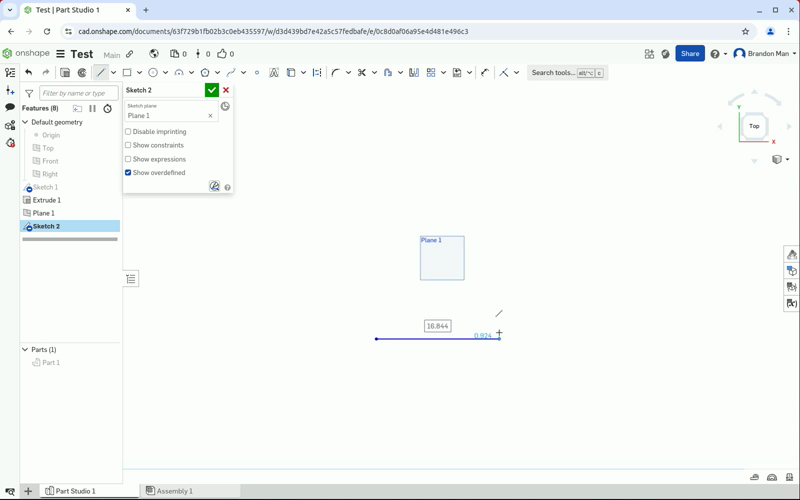
scroll(6)
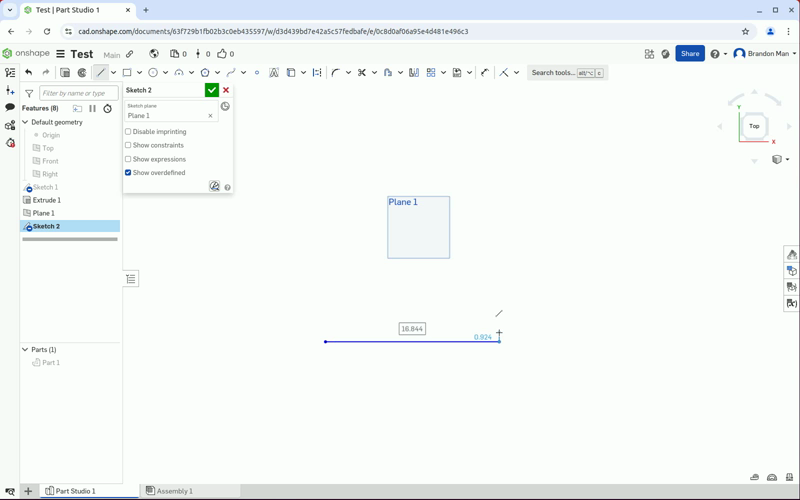
scroll(6)
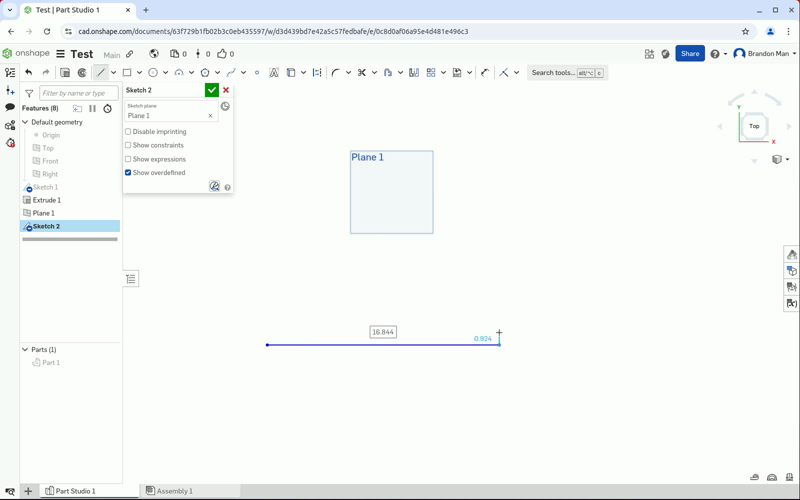
scroll(6)
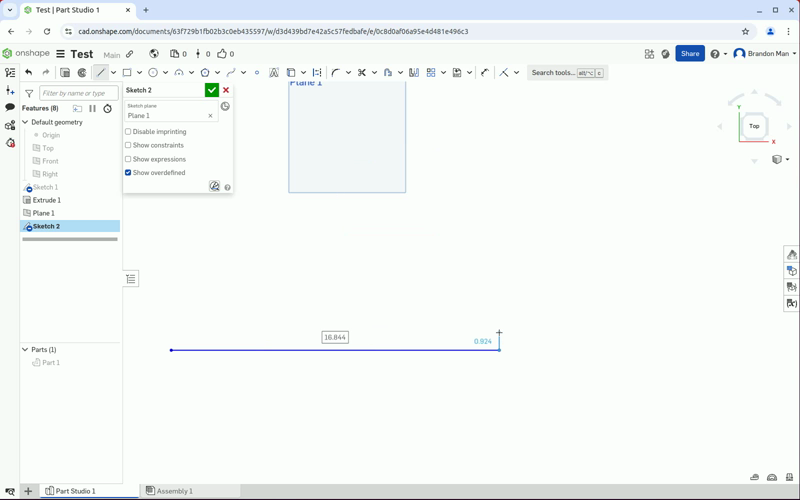
scroll(6)
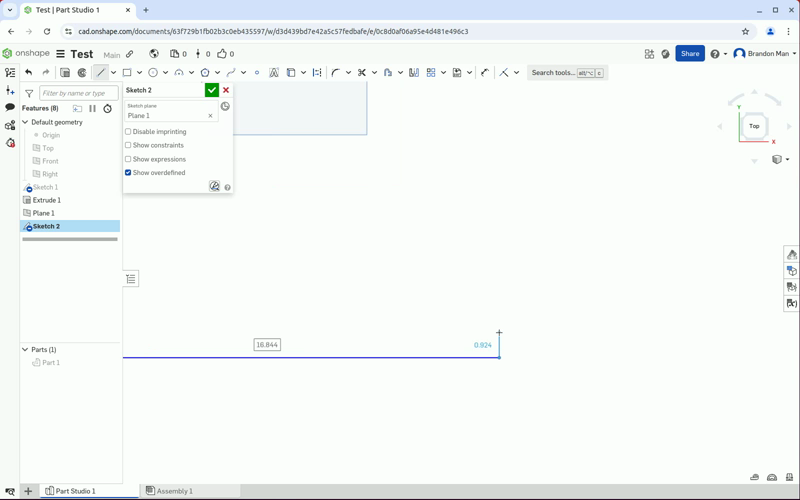
scroll(6)
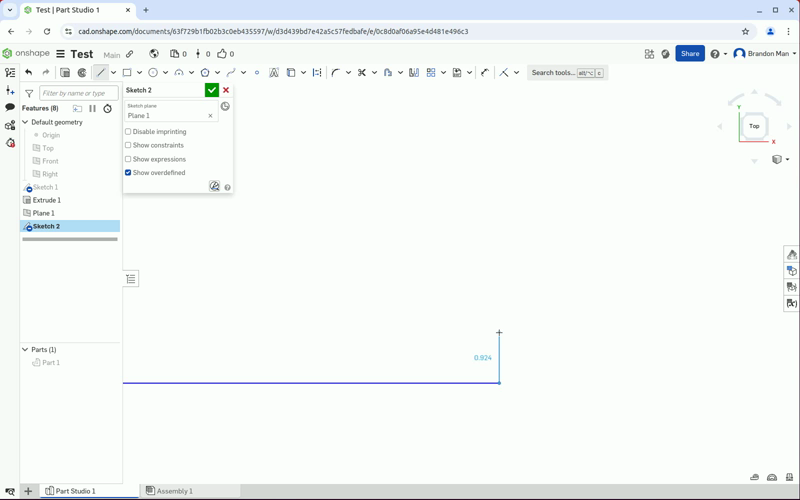
click(499, 332)
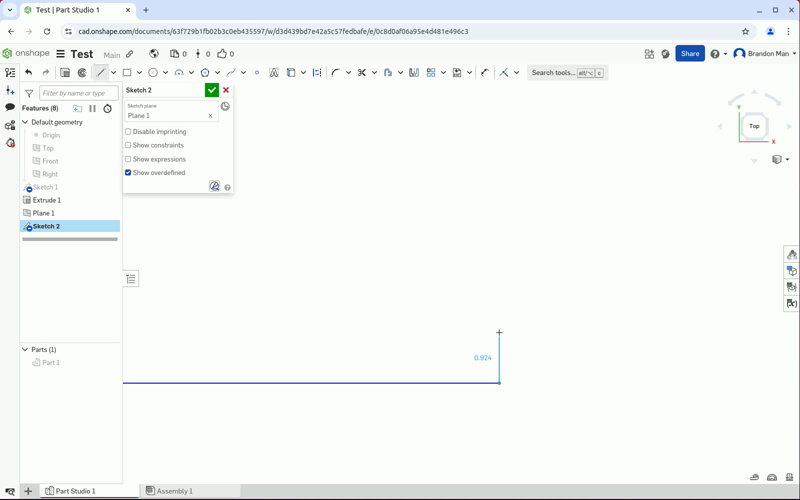
scroll(-6)
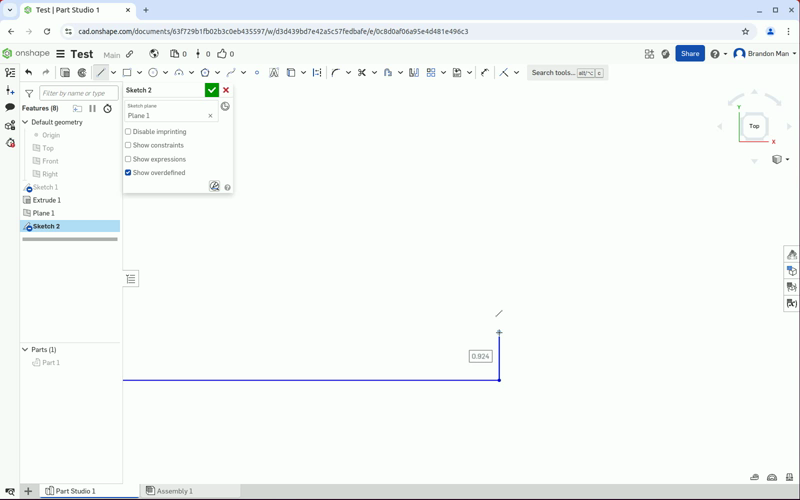
scroll(-6)
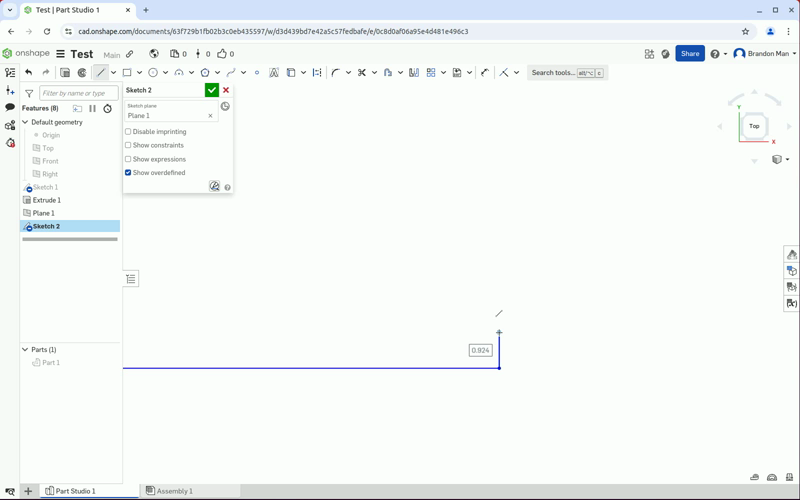
scroll(-6)
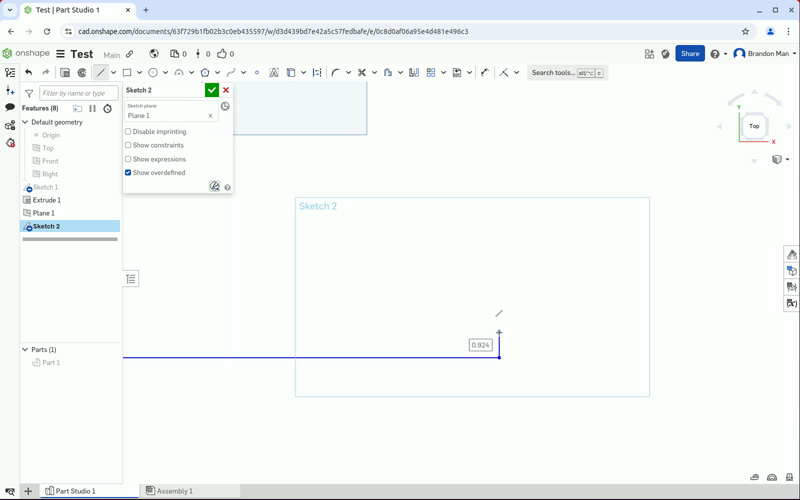
scroll(-6)
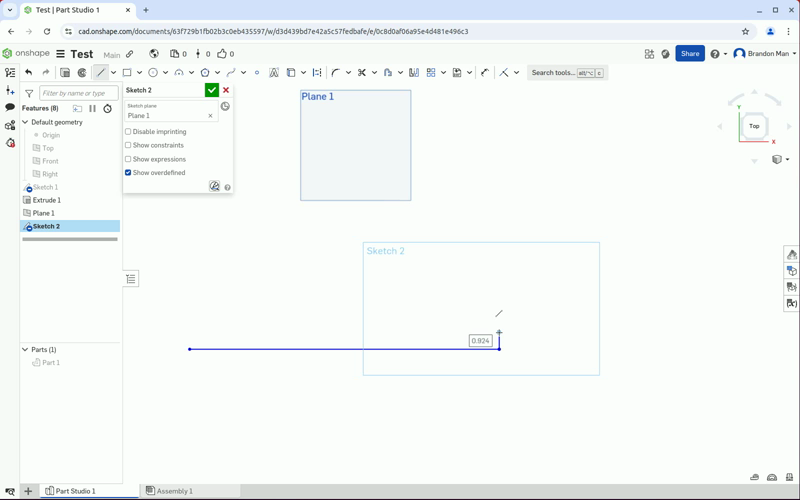
scroll(-6)
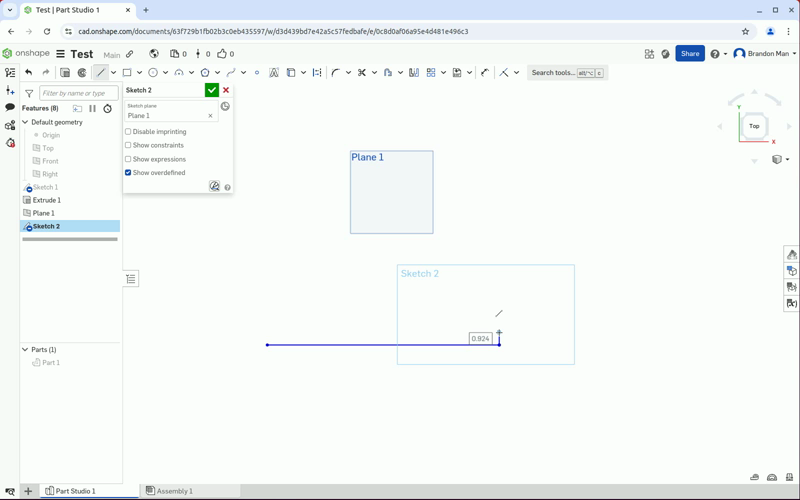
scroll(-6)
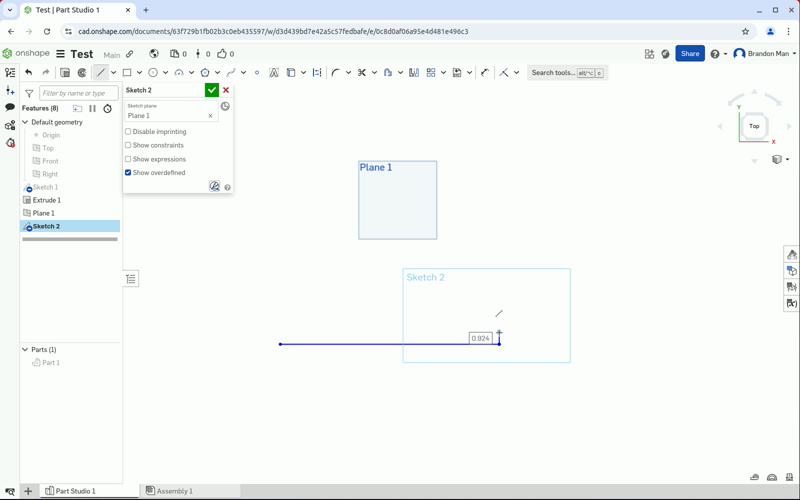
scroll(-6)
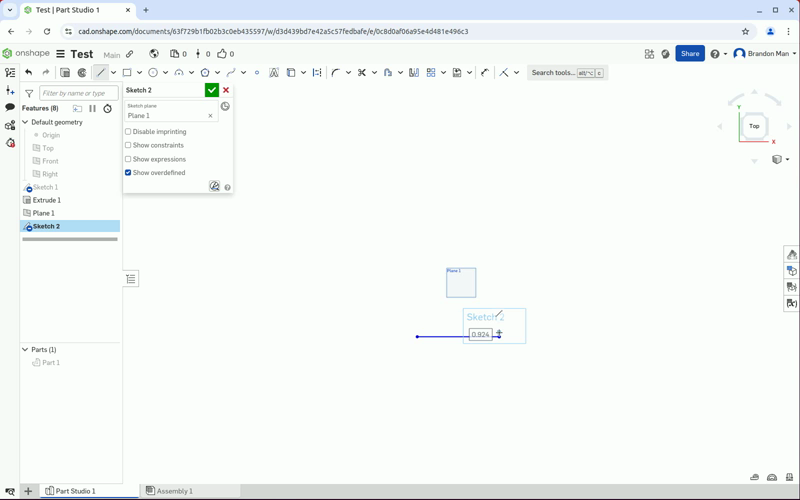
key_up(shift)
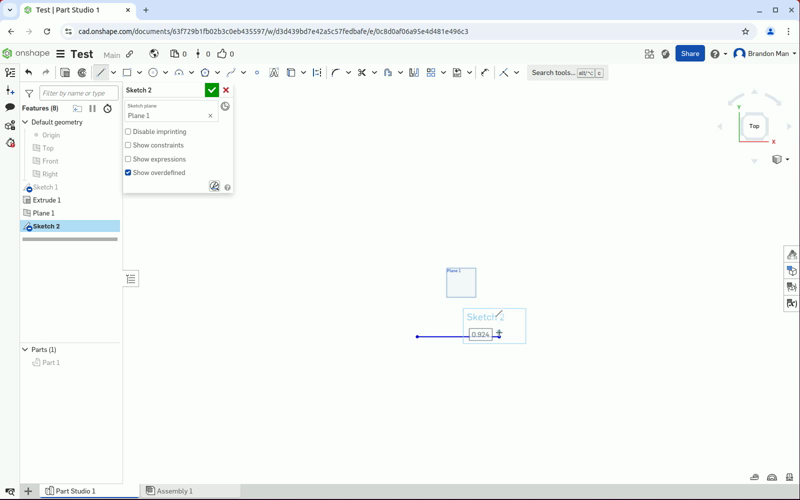
key_down(shift)
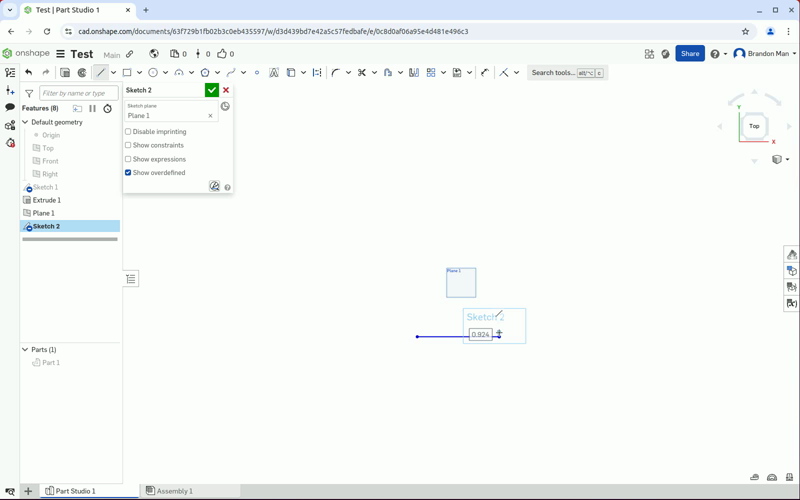
mouse_move(422, 332)
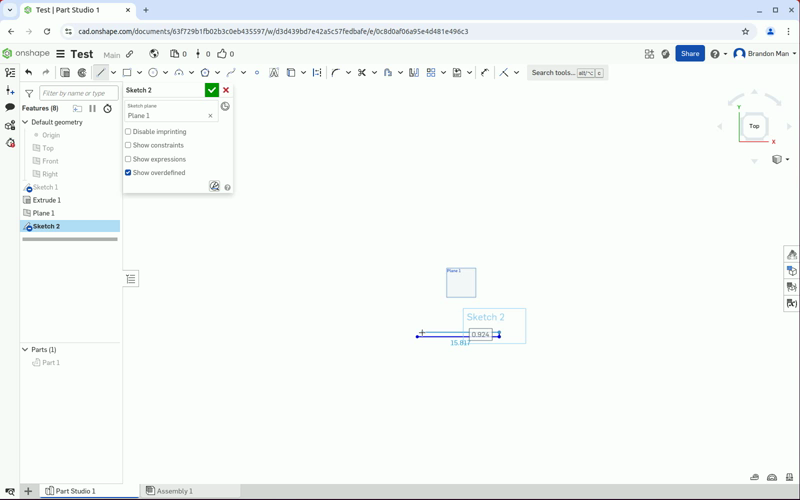
click(422, 332)
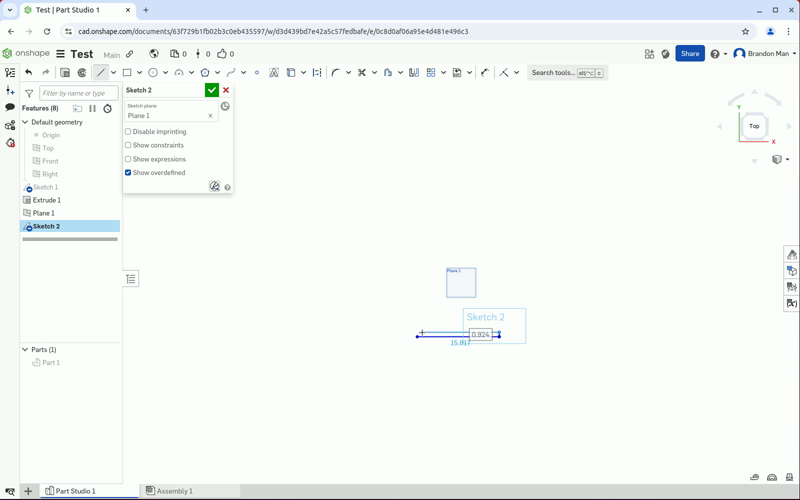
key_up(shift)
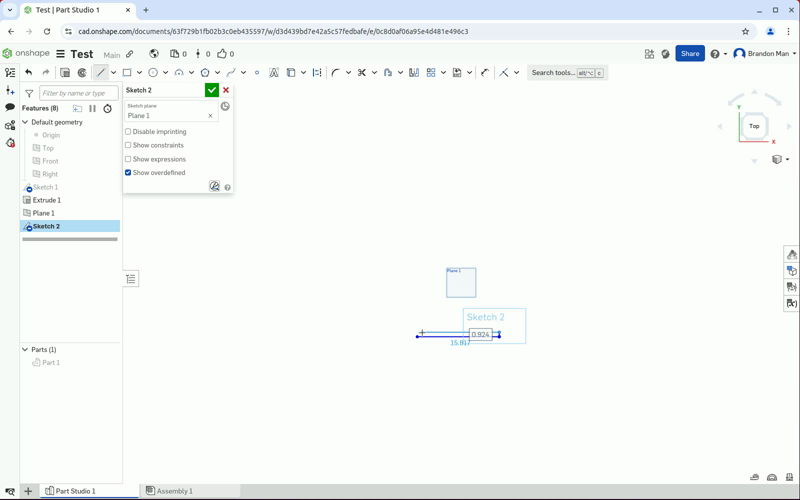
key_down(shift)
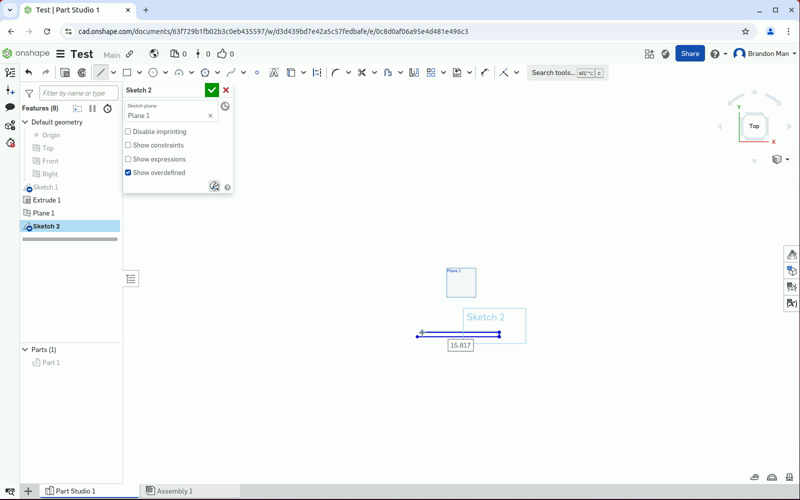
mouse_move(422, 233)
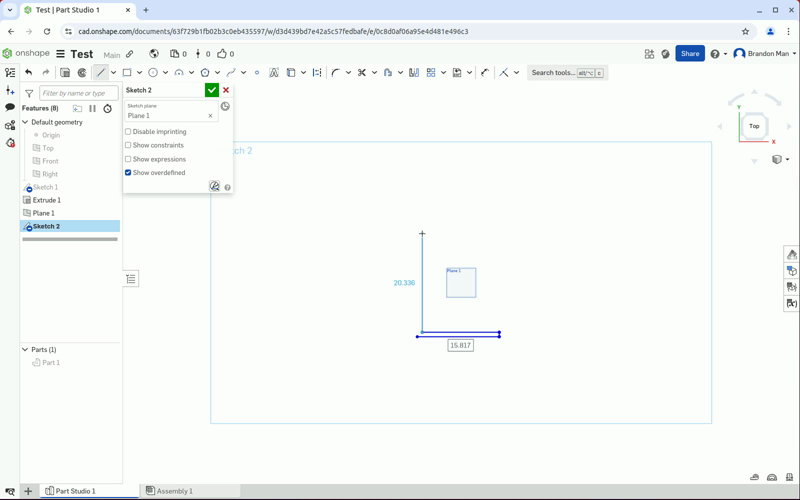
click(422, 233)
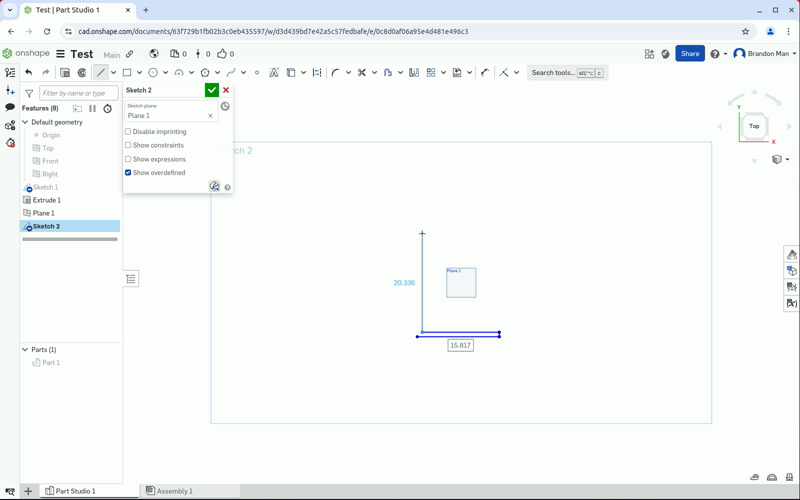
key_up(shift)
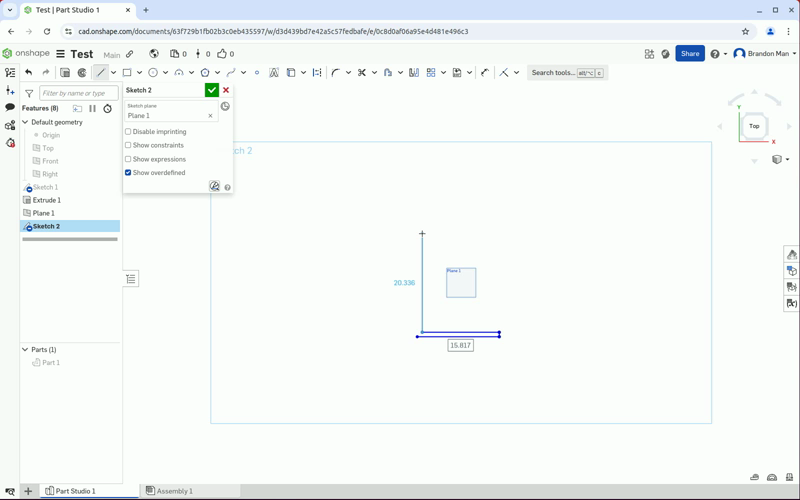
key_down(shift)
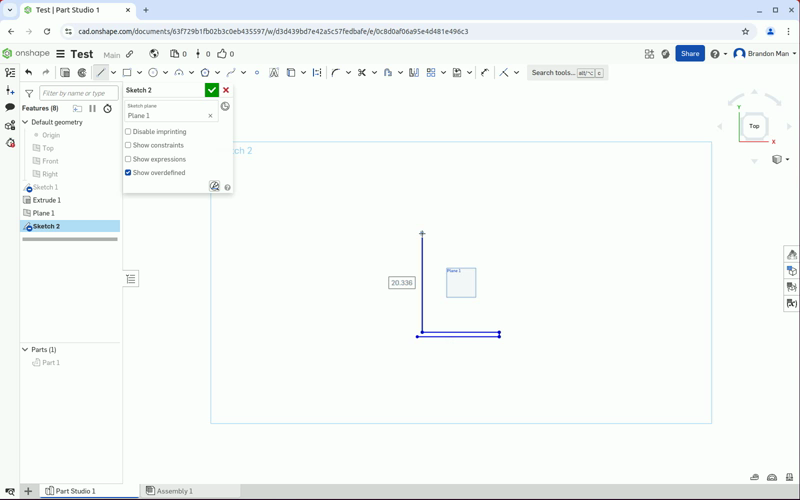
mouse_move(499, 233)
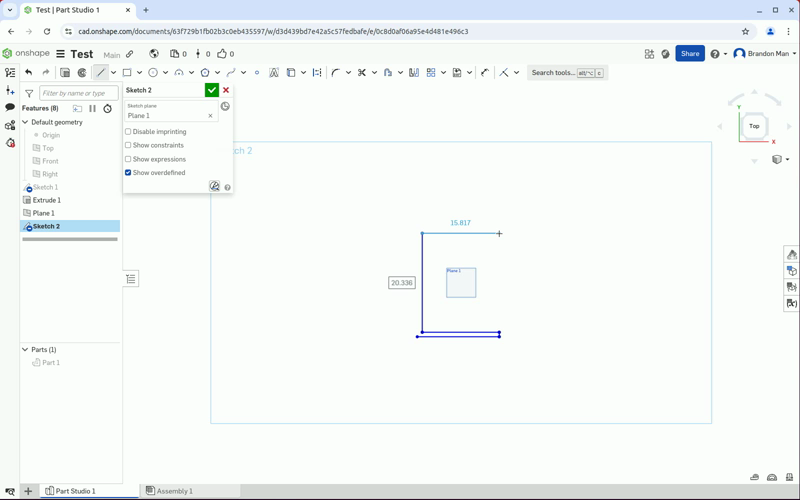
click(499, 233)
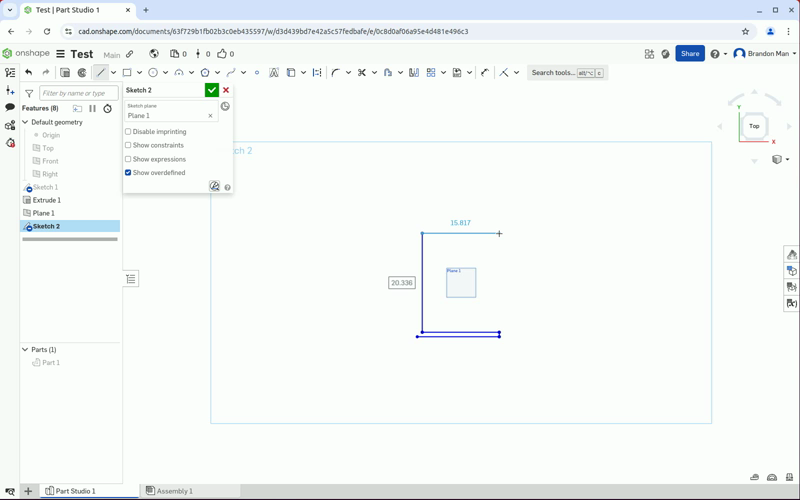
key_up(shift)
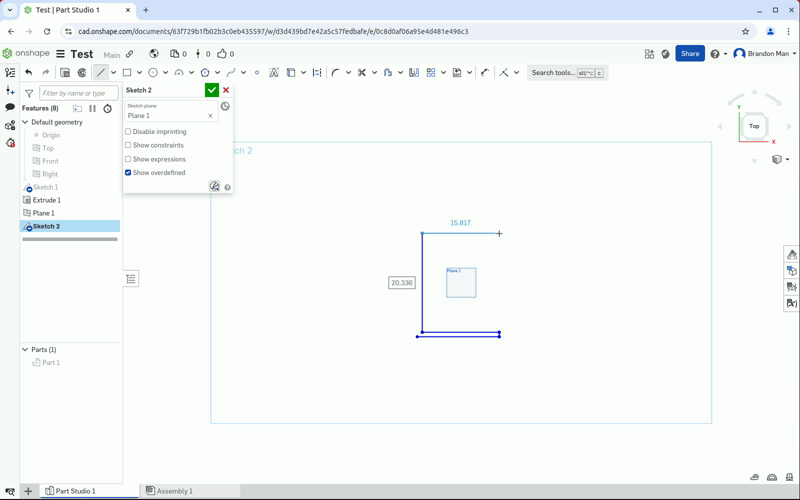
key_down(shift)
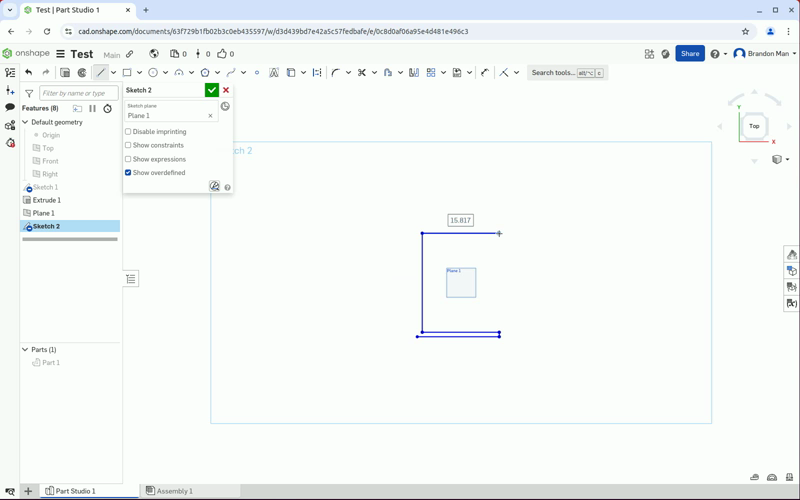
mouse_move(529, 233)
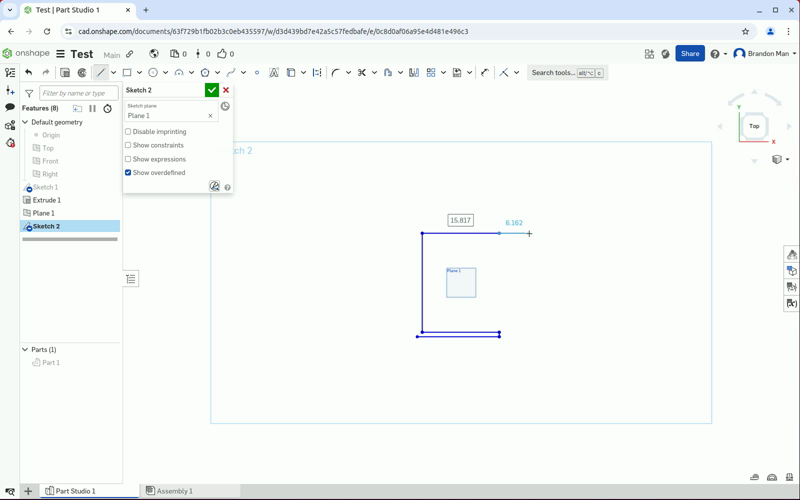
mouse_move(499, 228)
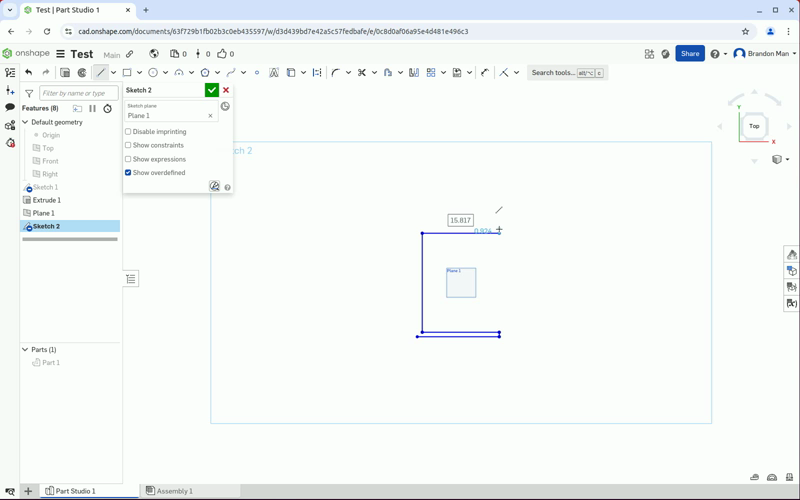
scroll(6)
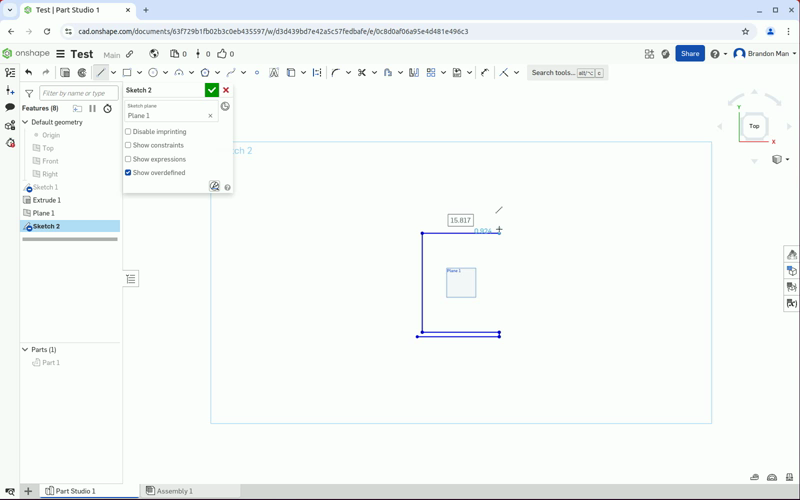
scroll(6)
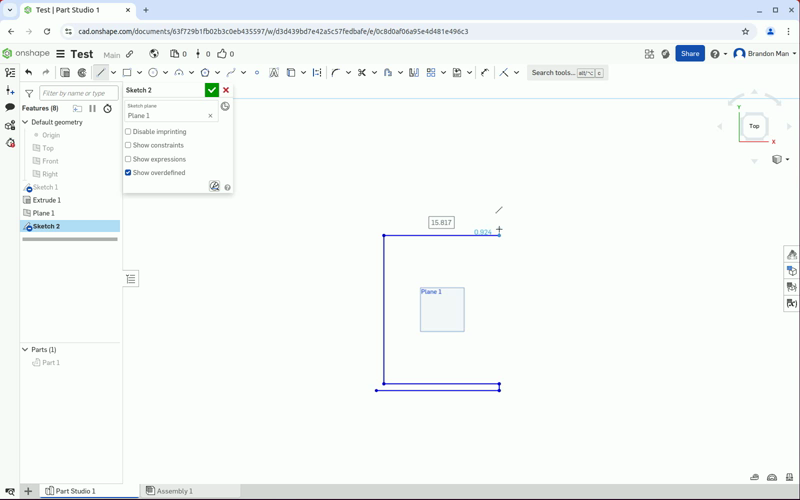
scroll(6)
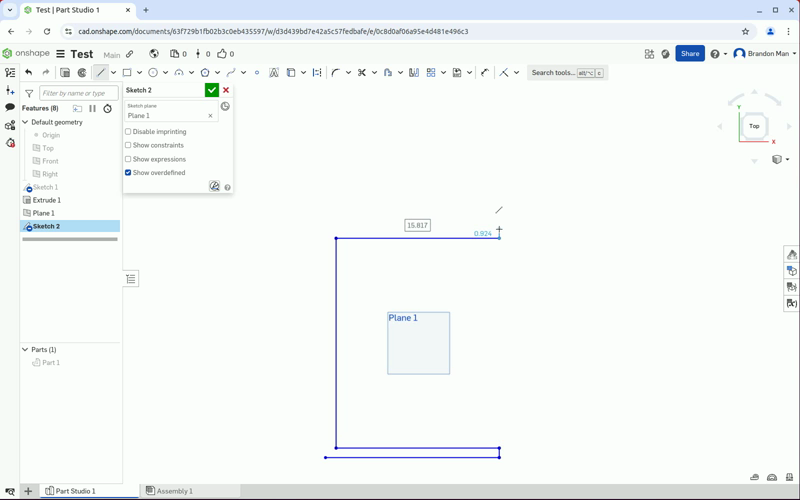
scroll(6)
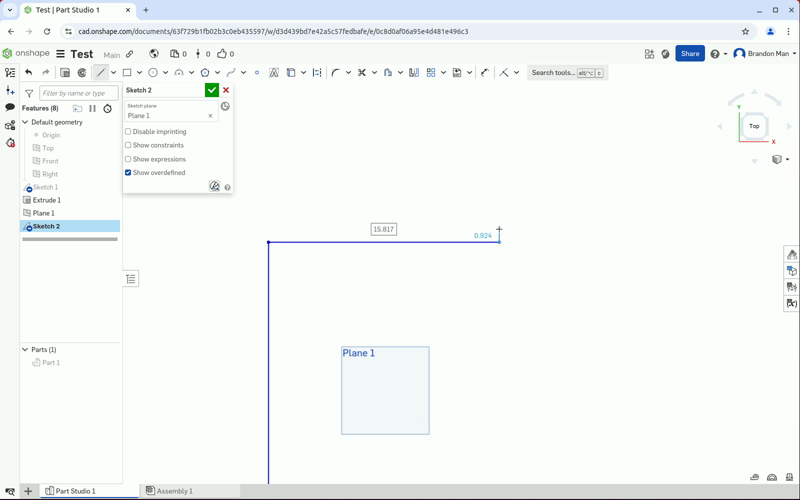
scroll(6)
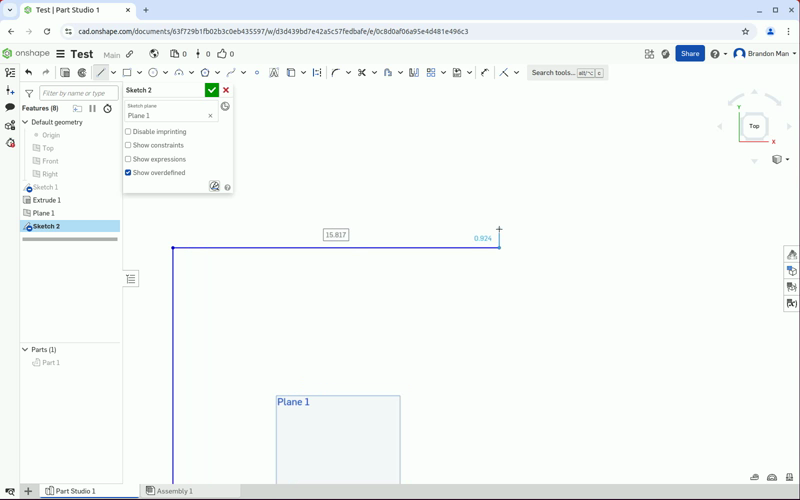
scroll(6)
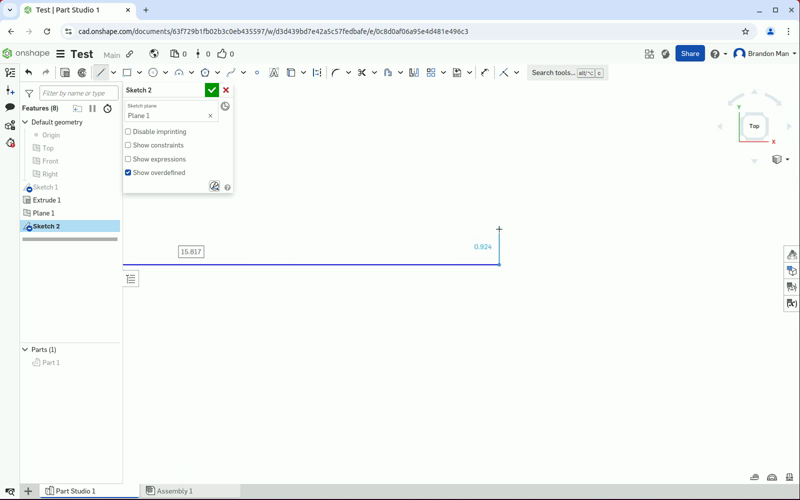
scroll(6)
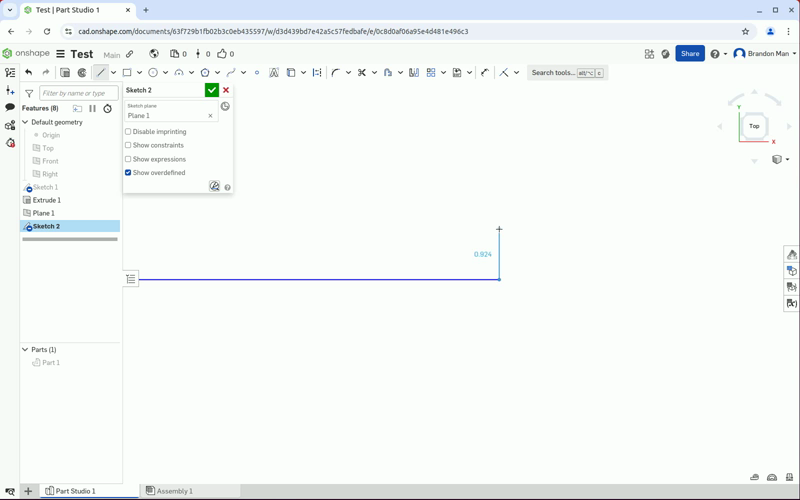
click(499, 228)
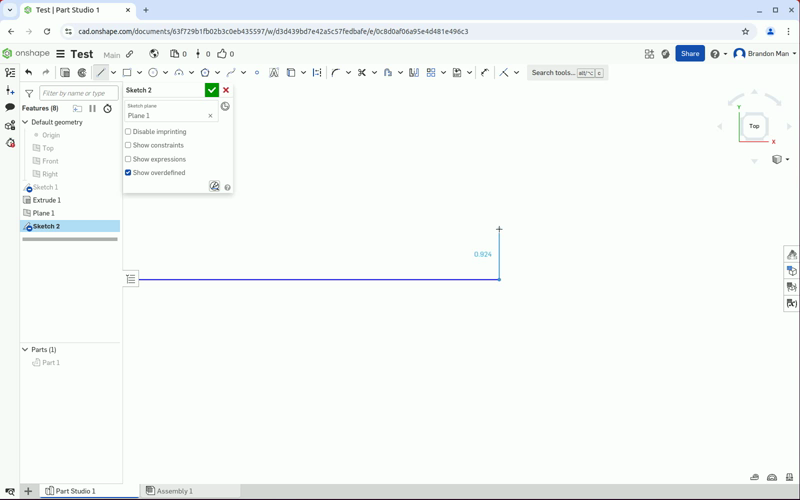
scroll(-6)
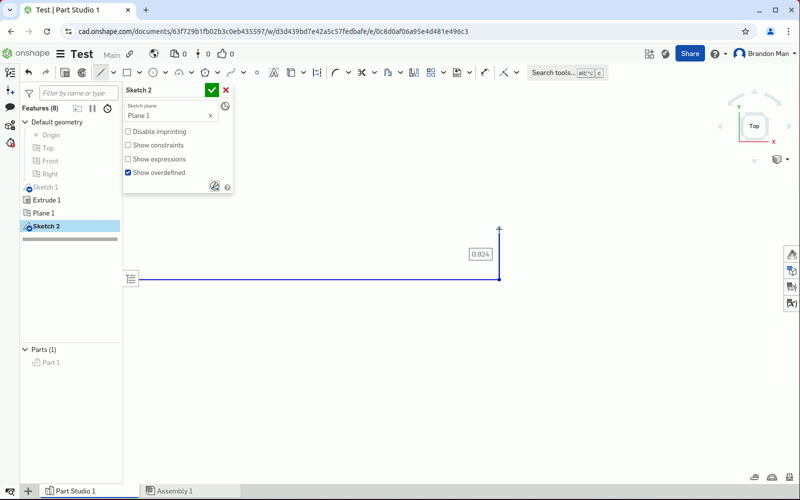
scroll(-6)
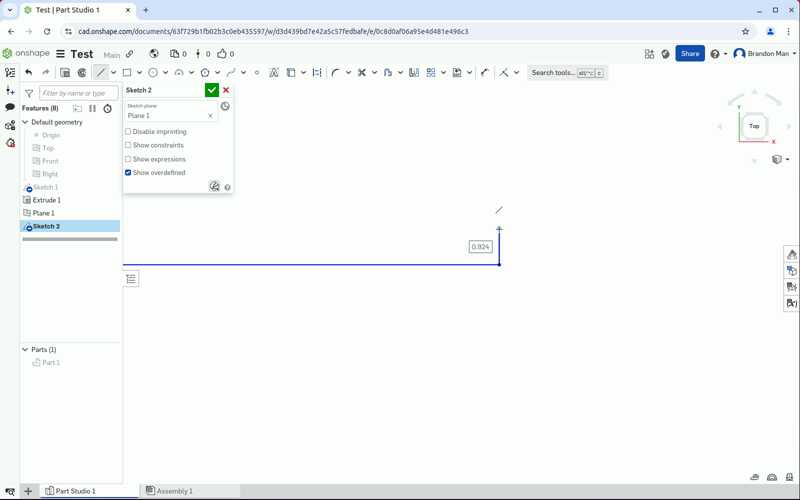
scroll(-6)
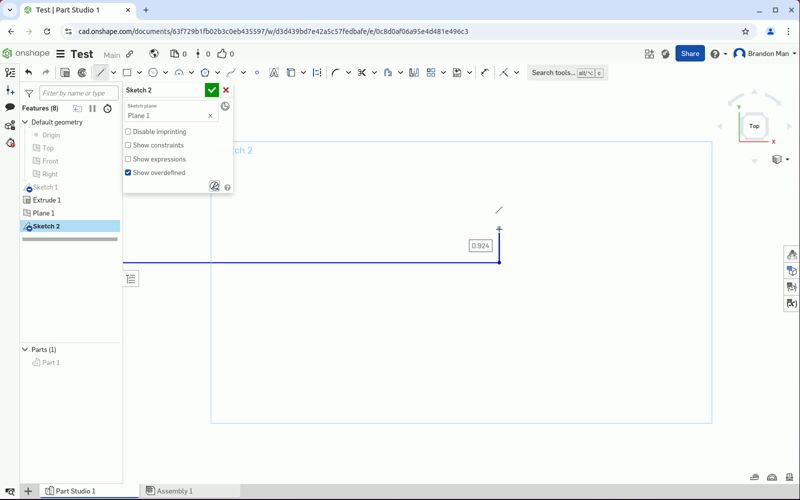
scroll(-6)
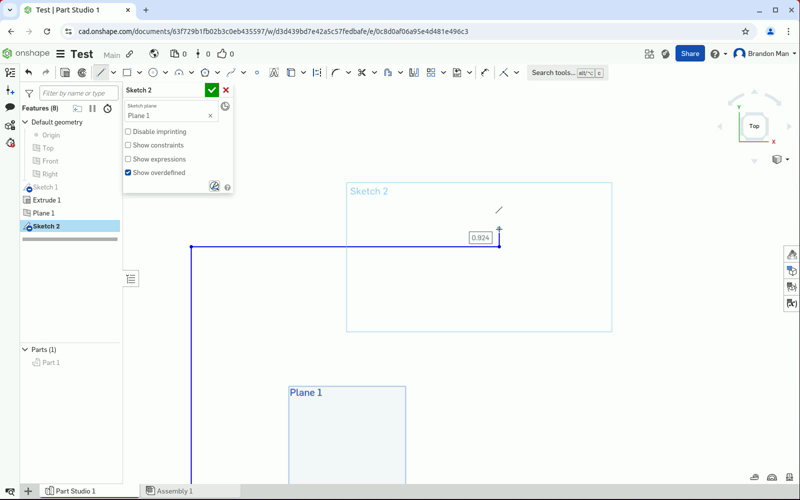
scroll(-6)
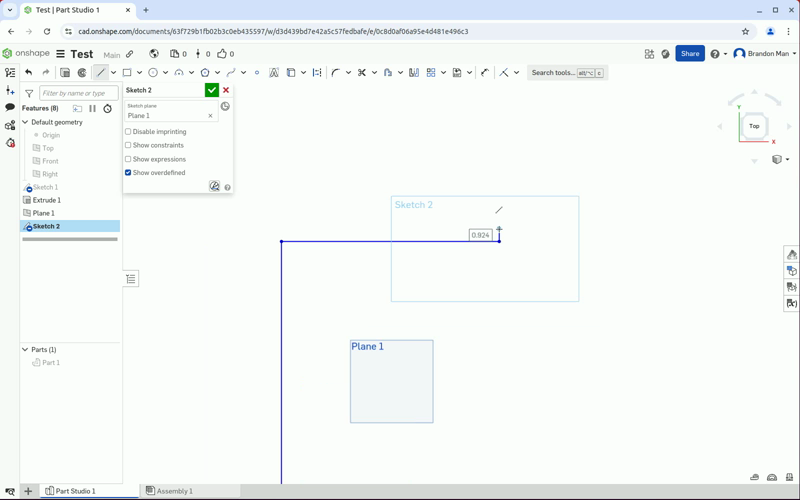
scroll(-6)
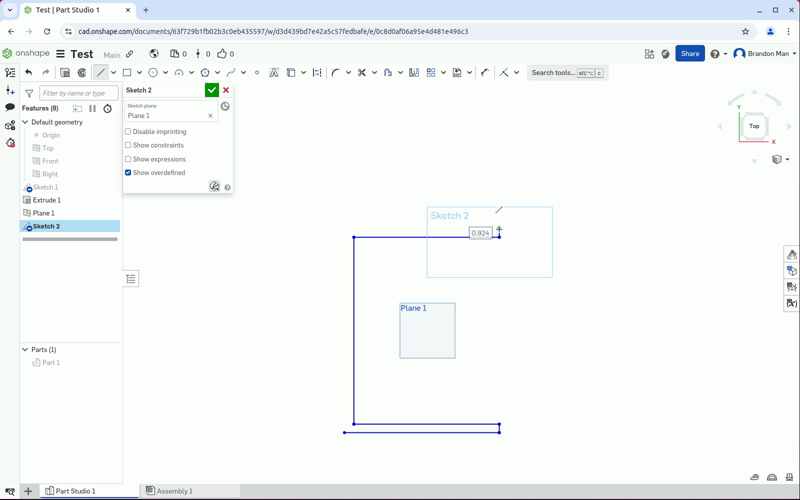
scroll(-6)
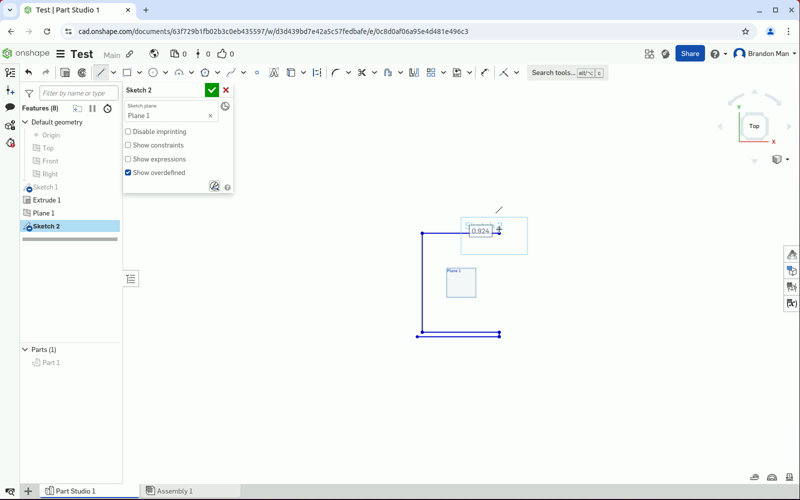
key_up(shift)
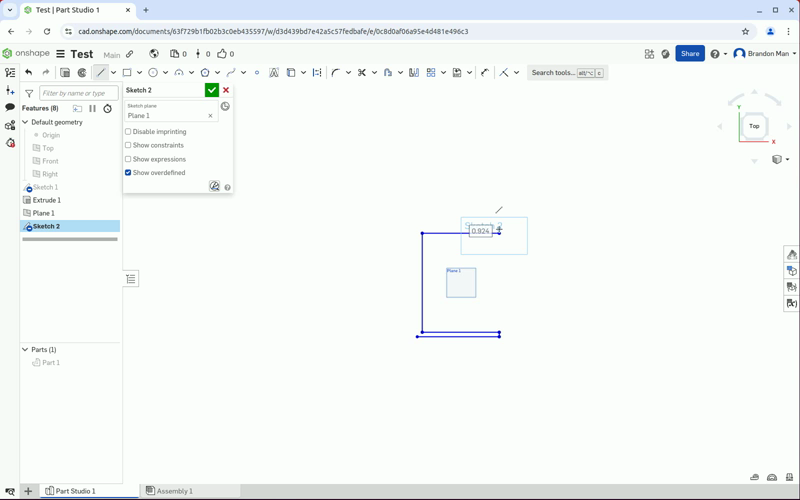
key_down(shift)
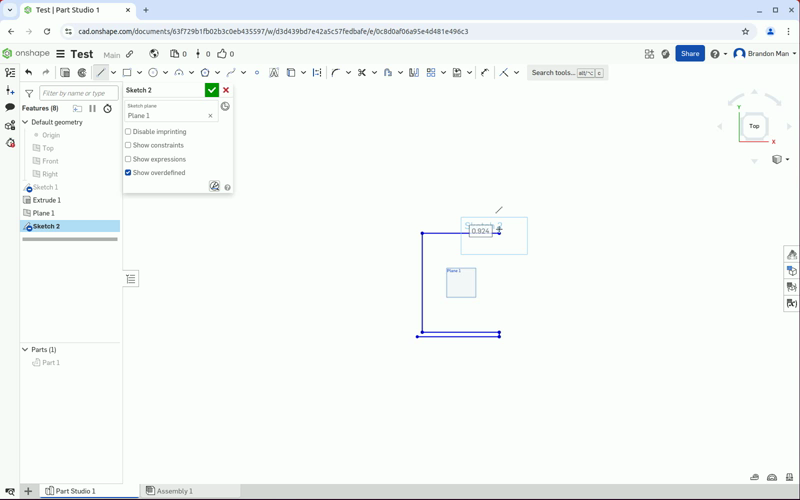
mouse_move(417, 228)
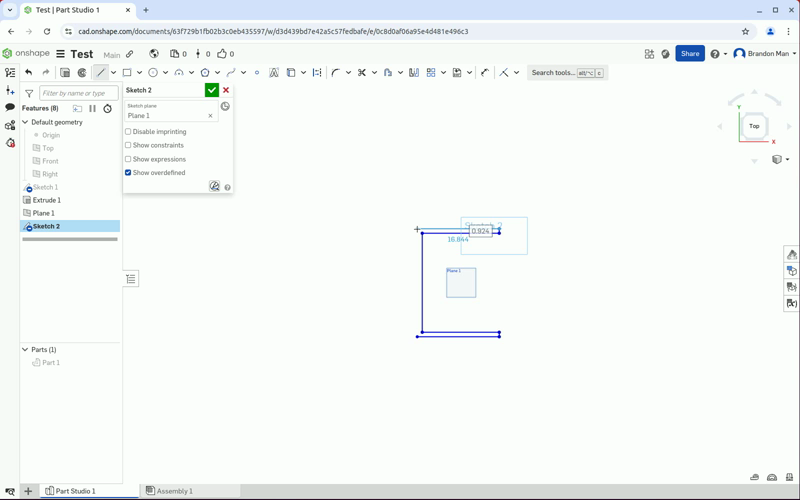
click(417, 228)
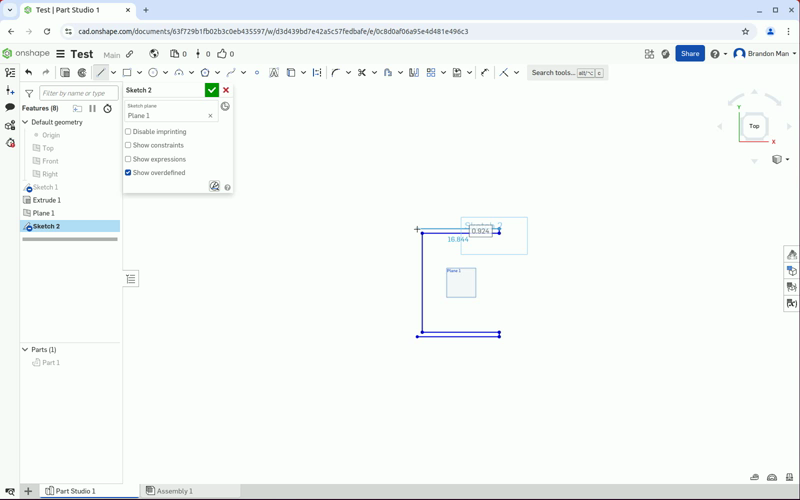
key_up(shift)
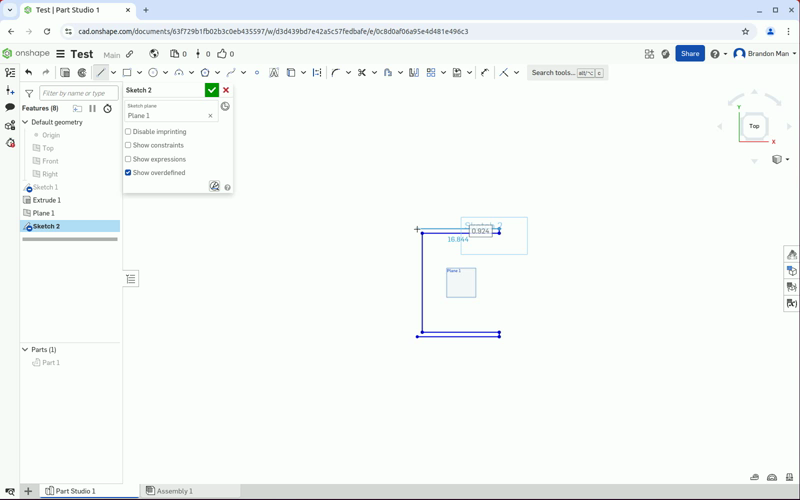
key_down(shift)
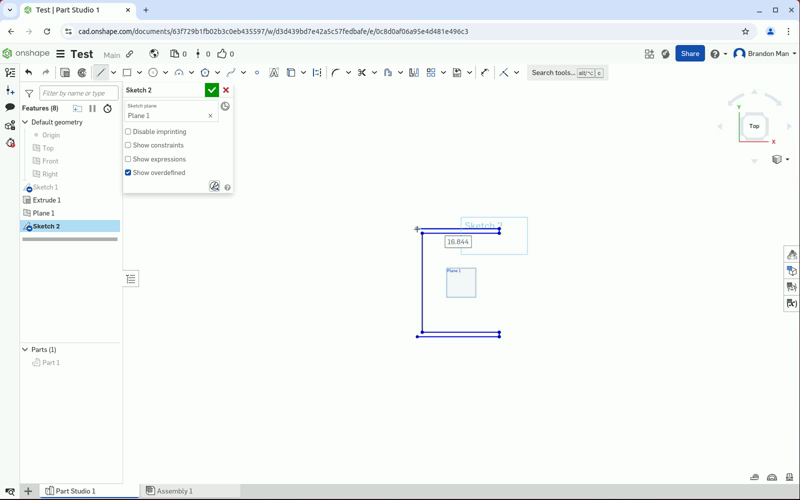
mouse_move(417, 336)
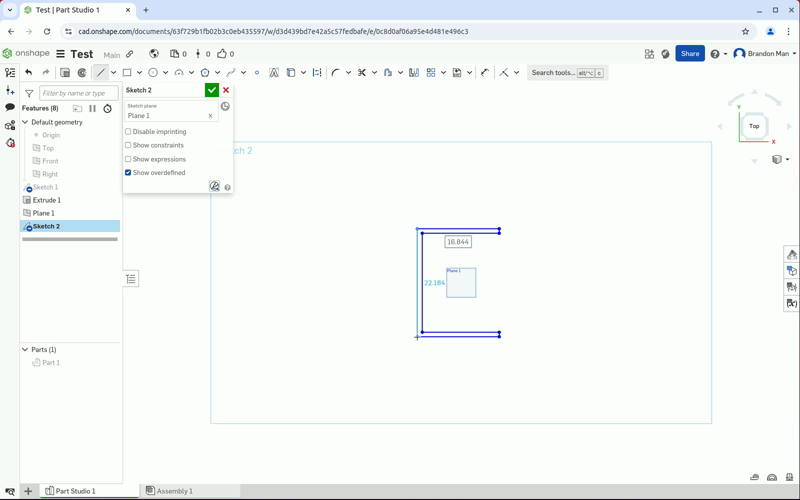
key_up(shift)
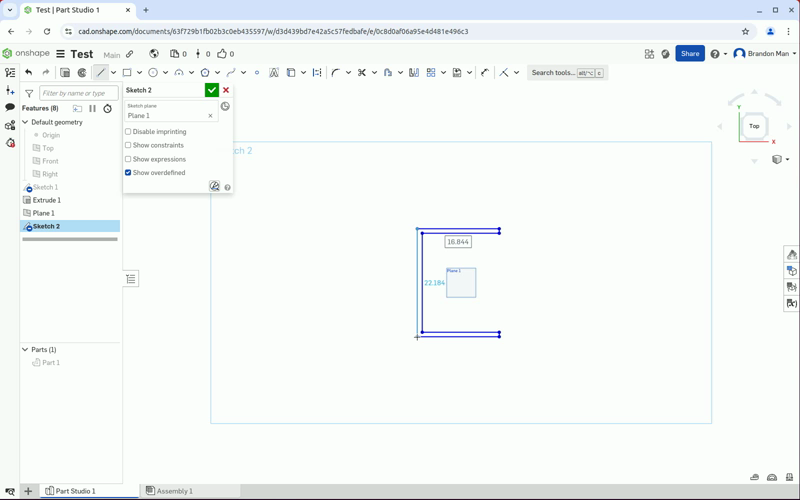
click(417, 336)
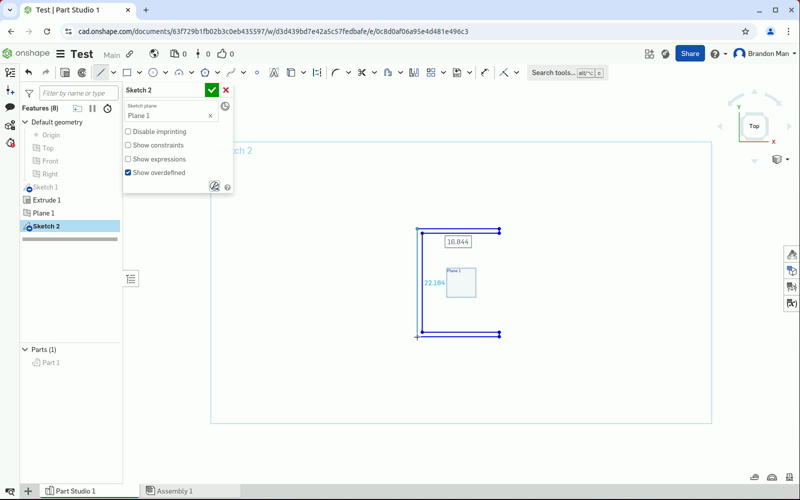
key(esc)
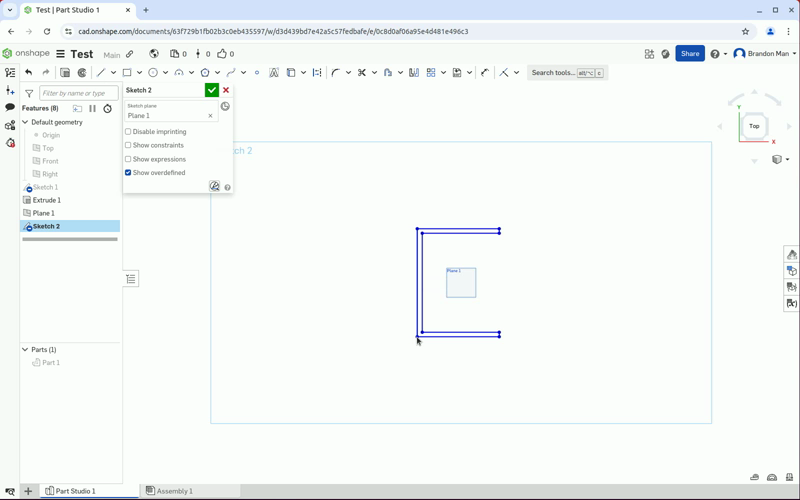
mouse_move(419, 253)
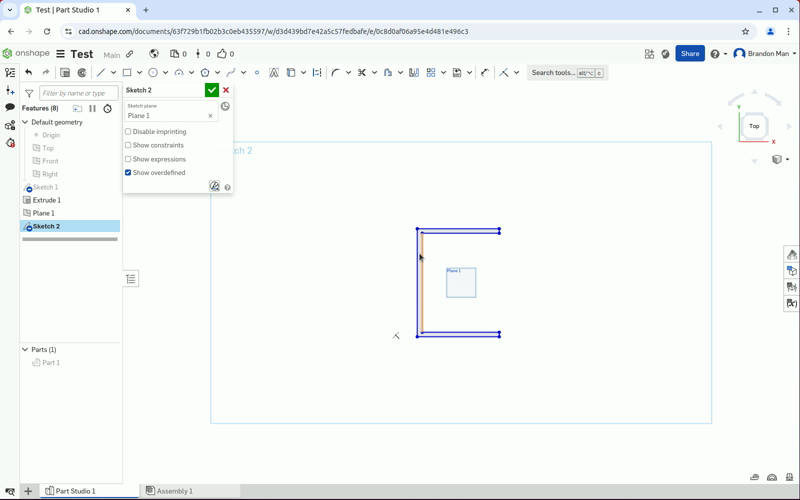
scroll(6)
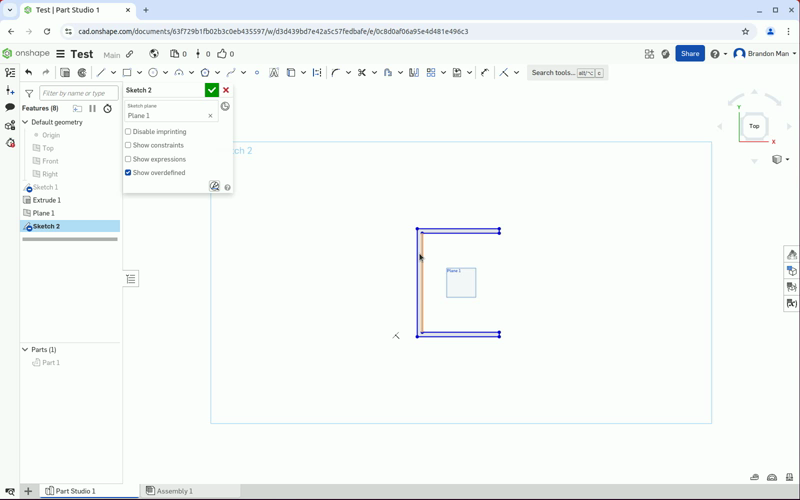
scroll(6)
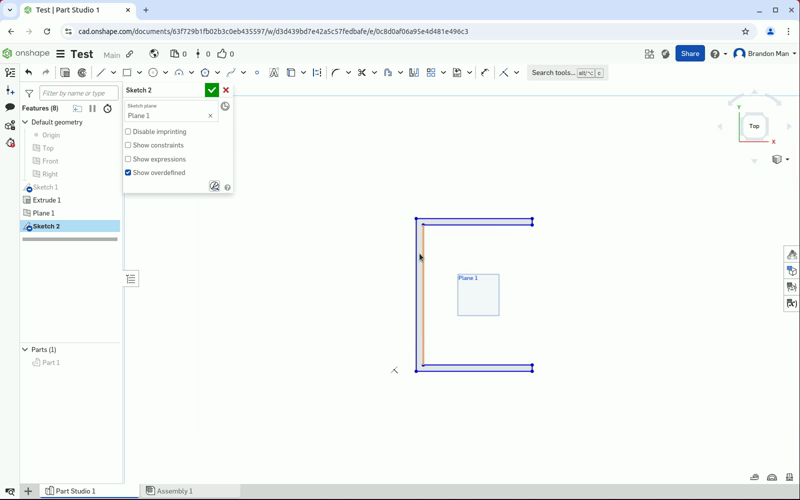
scroll(6)
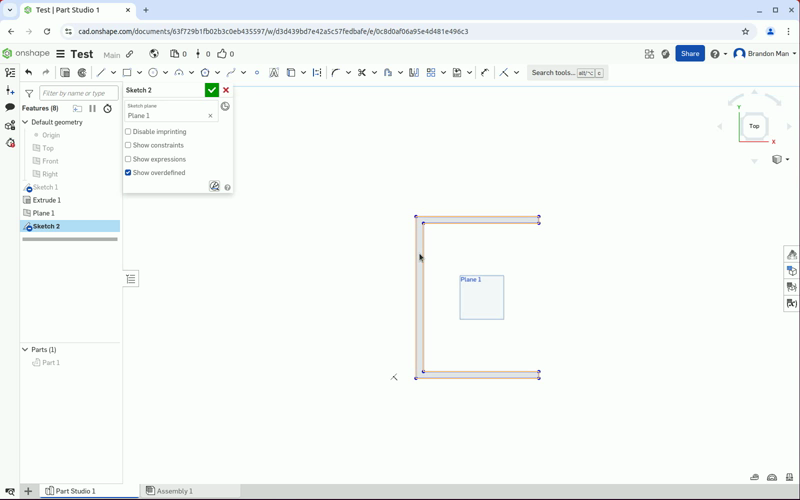
scroll(6)
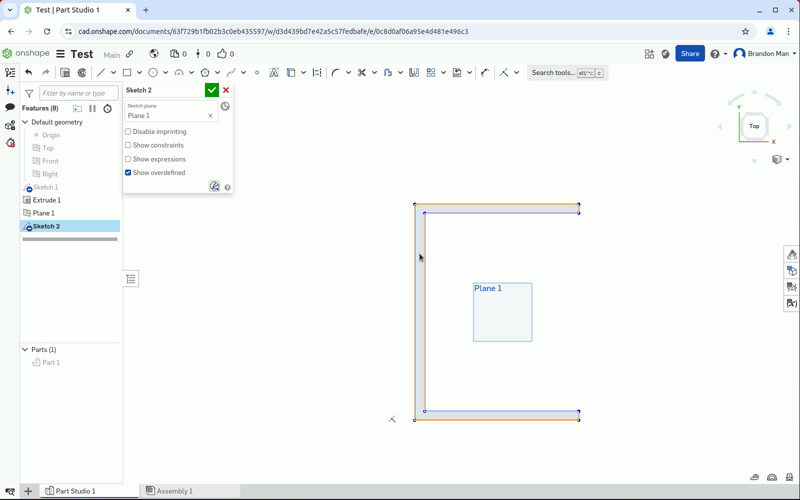
scroll(6)
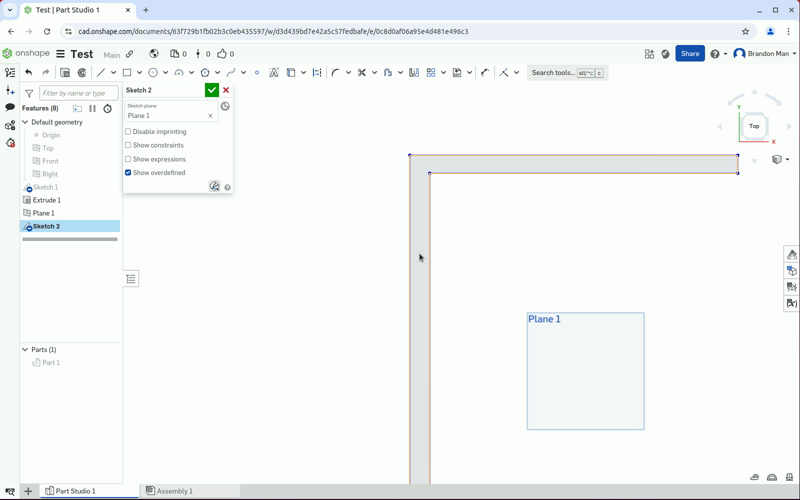
scroll(6)
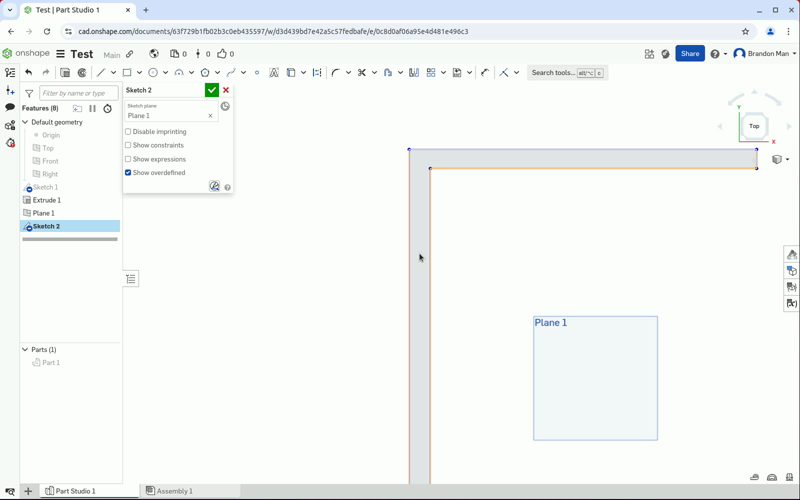
scroll(6)
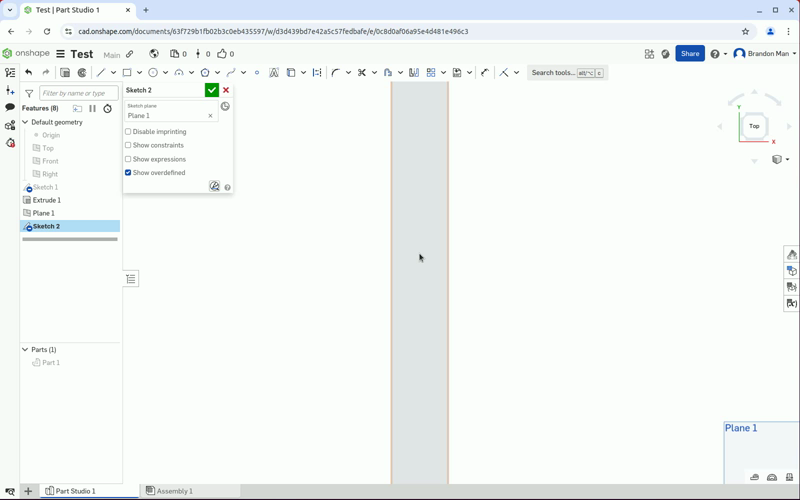
click(419, 253)
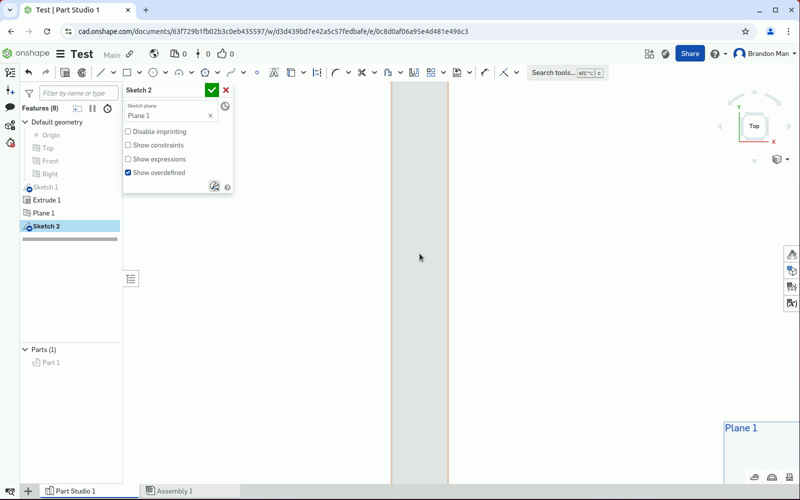
scroll(-6)
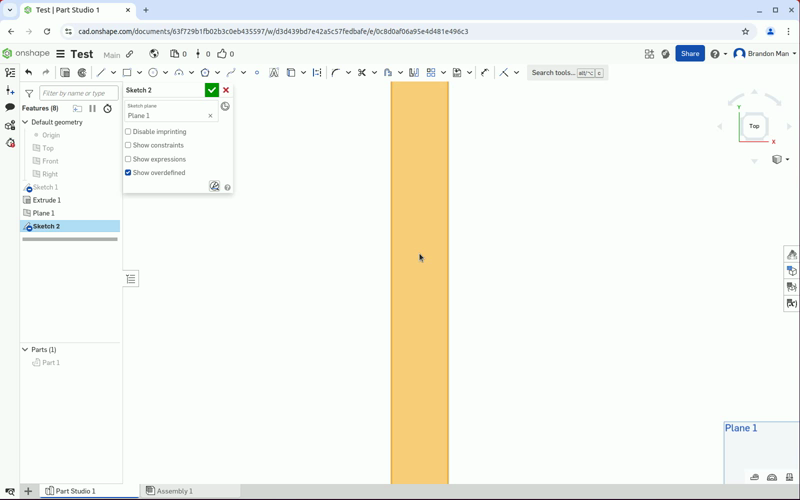
scroll(-6)
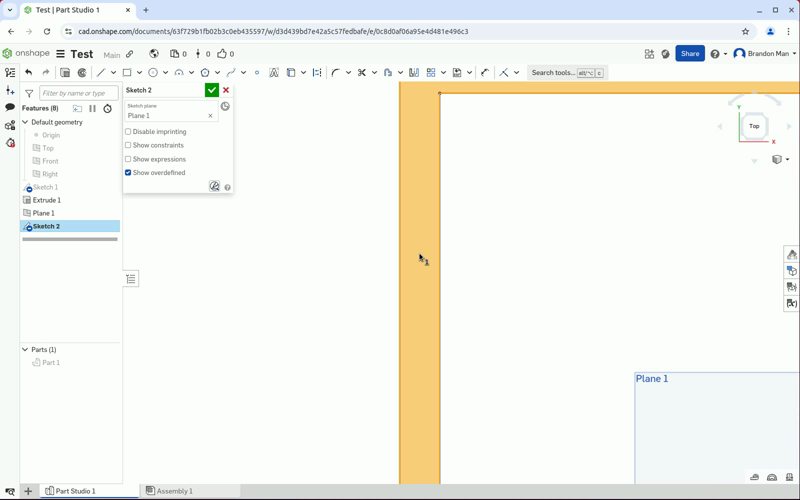
scroll(-6)
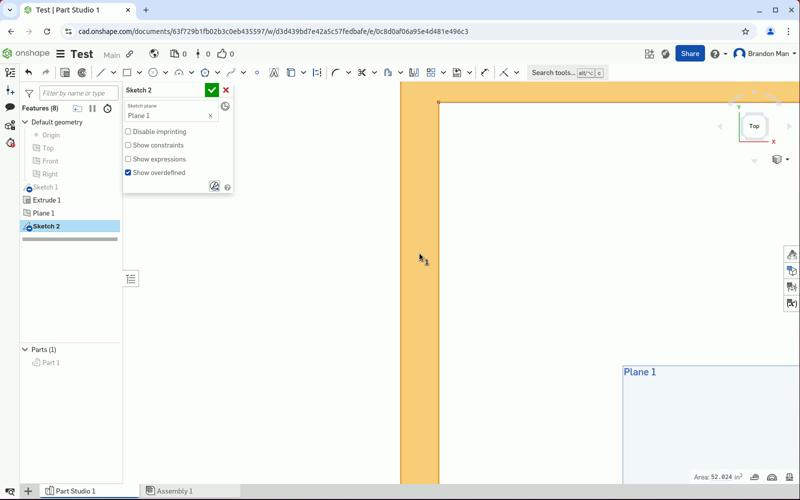
scroll(-6)
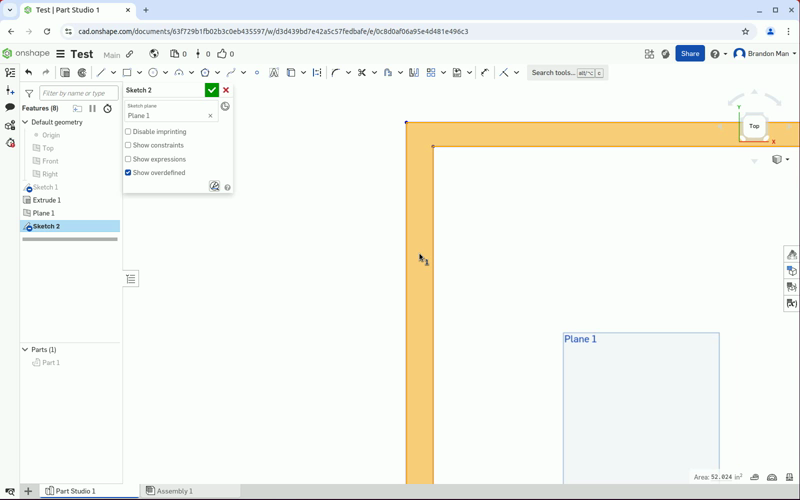
scroll(-6)
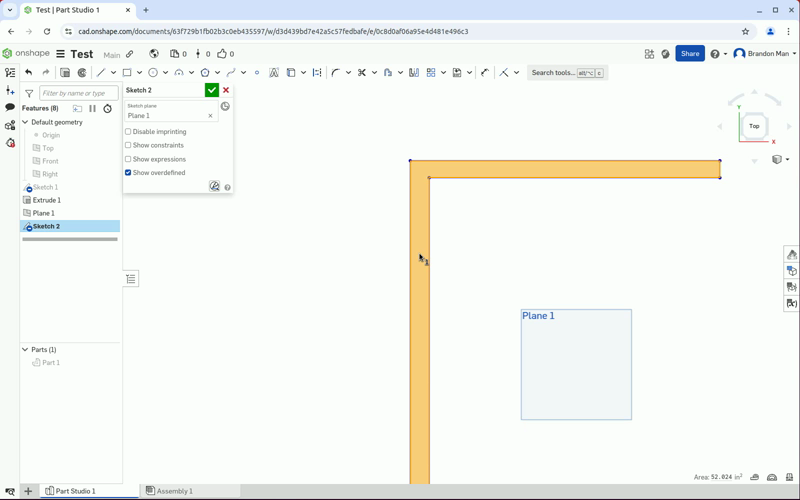
scroll(-6)
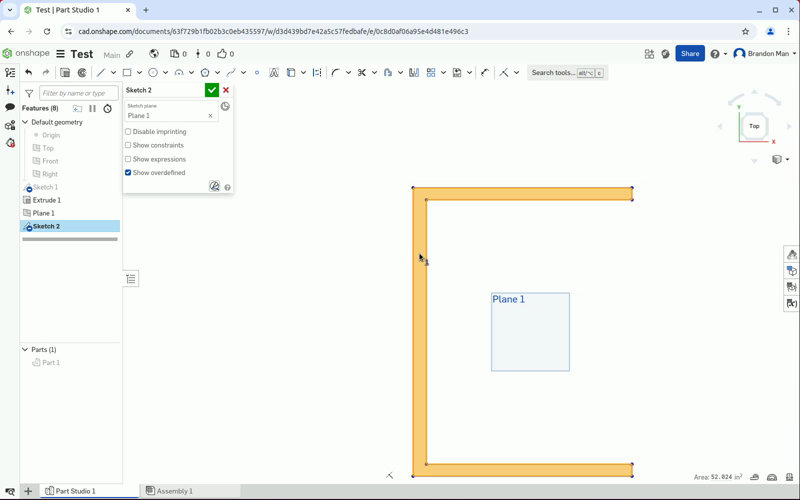
scroll(-6)
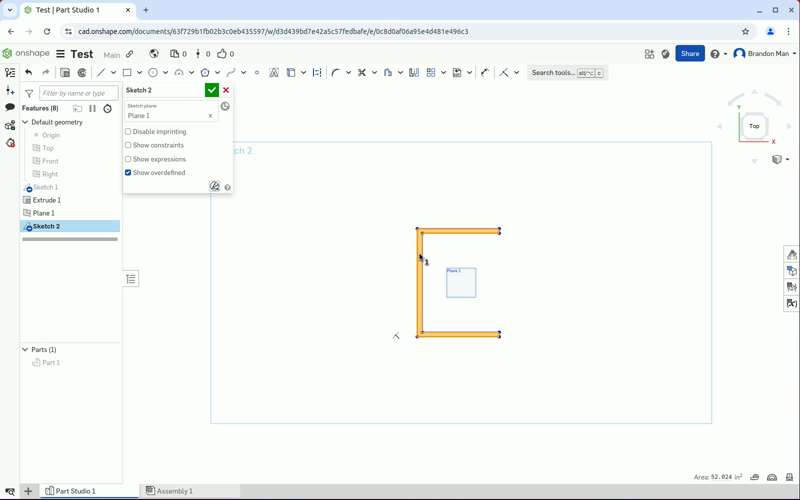
mouse_move(73, 352)
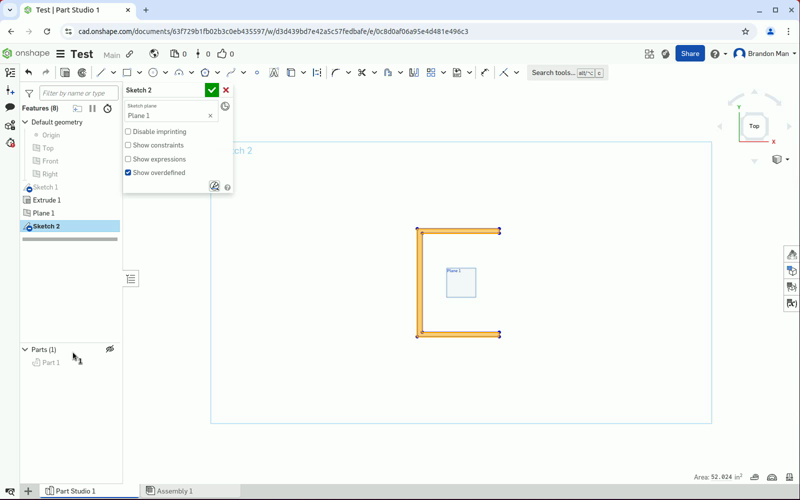
key(shift+y)
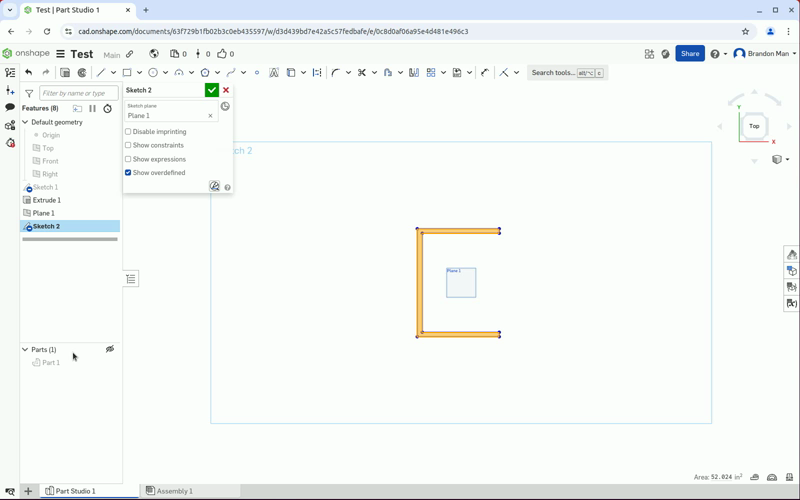
key(shift+e)
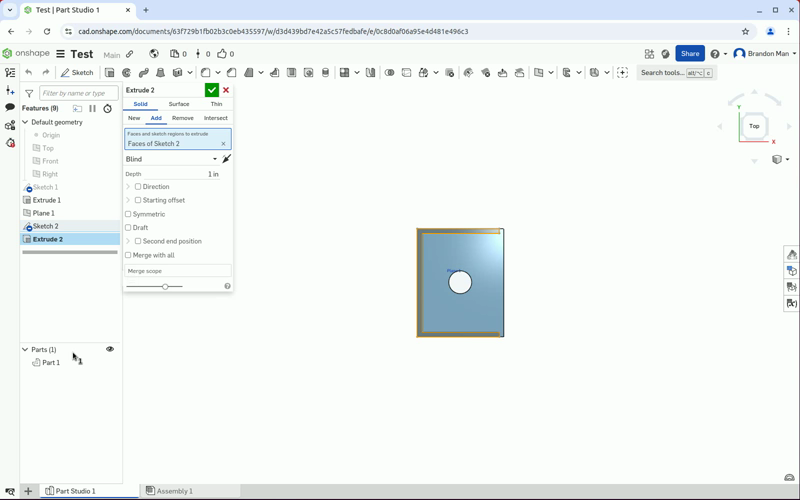
mouse_move(143, 106)
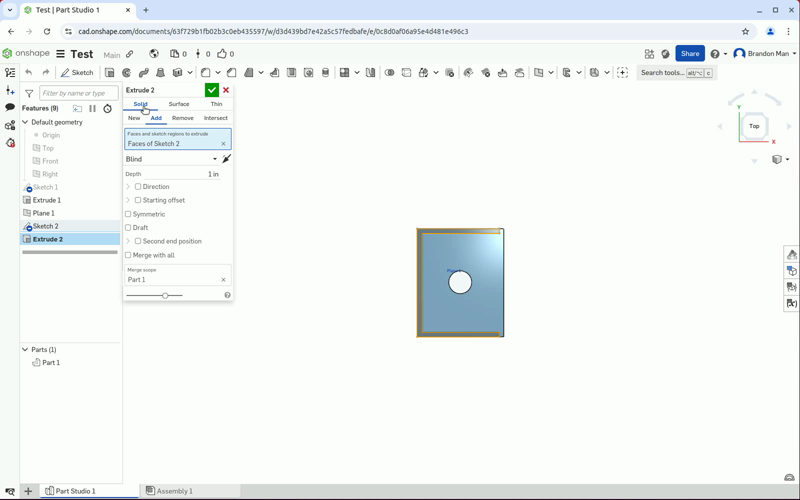
click(143, 106)
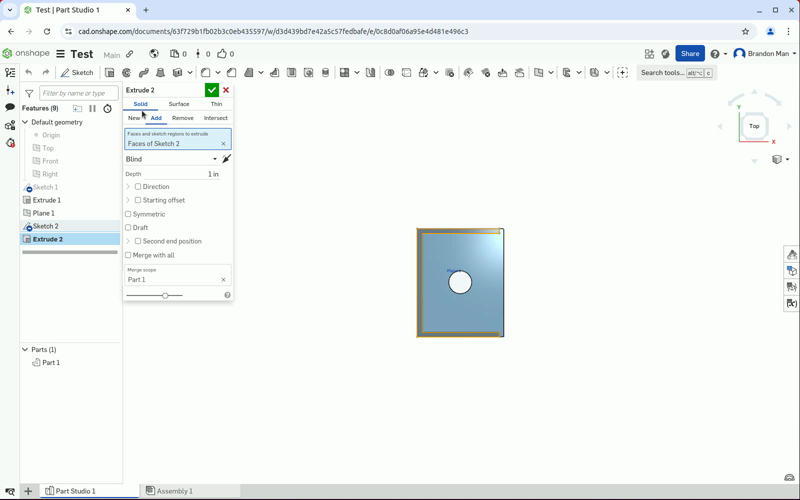
mouse_move(137, 120)
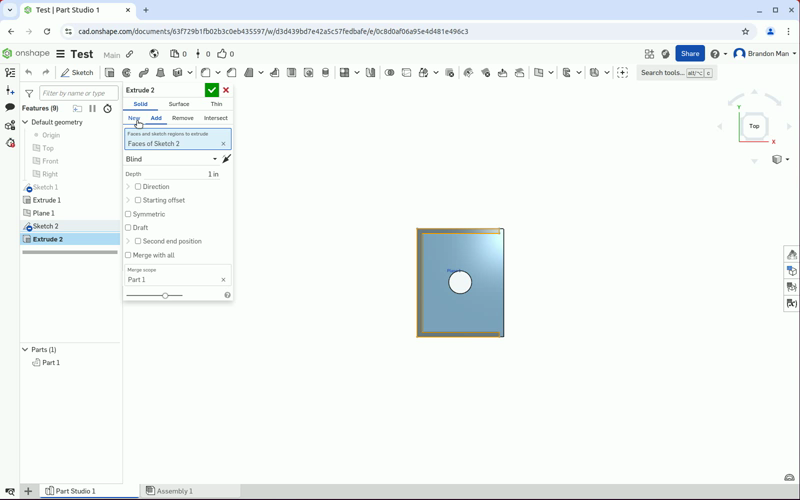
click(137, 120)
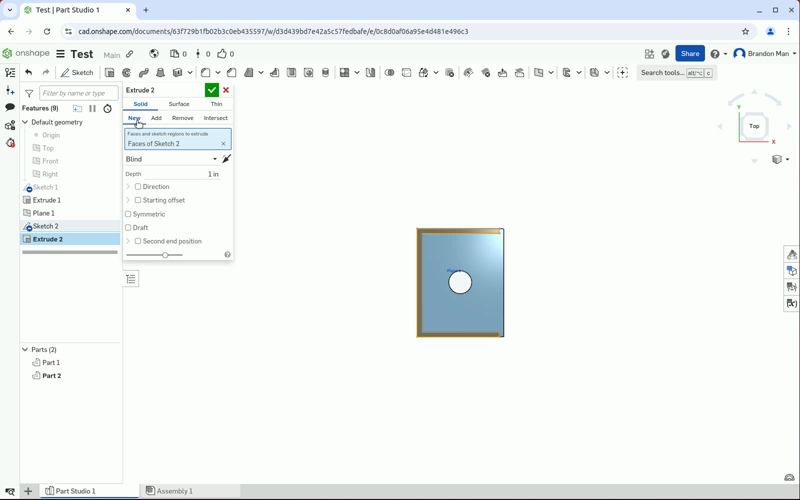
key(tab, 4)
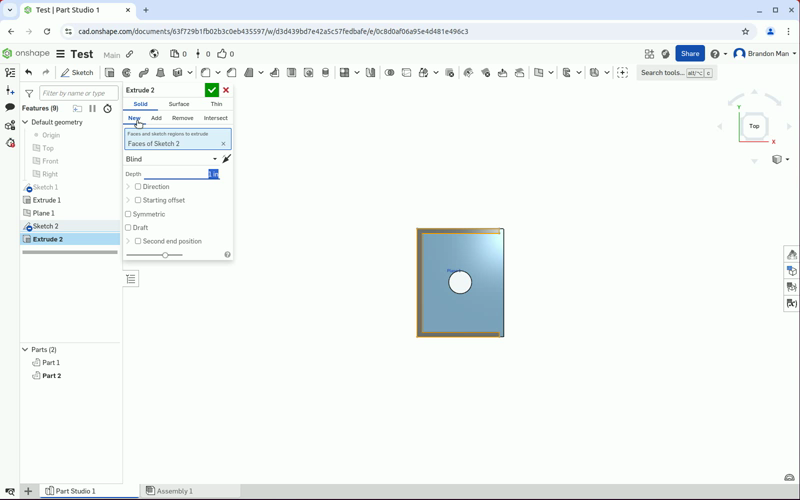
text(22.145)
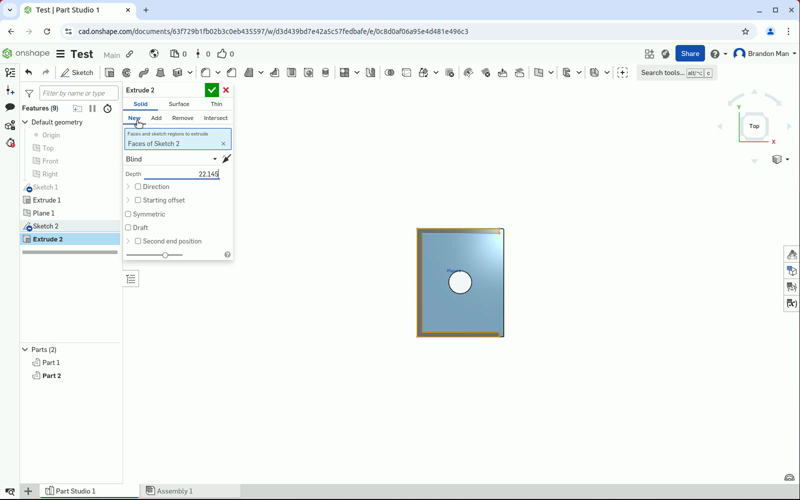
key(enter)
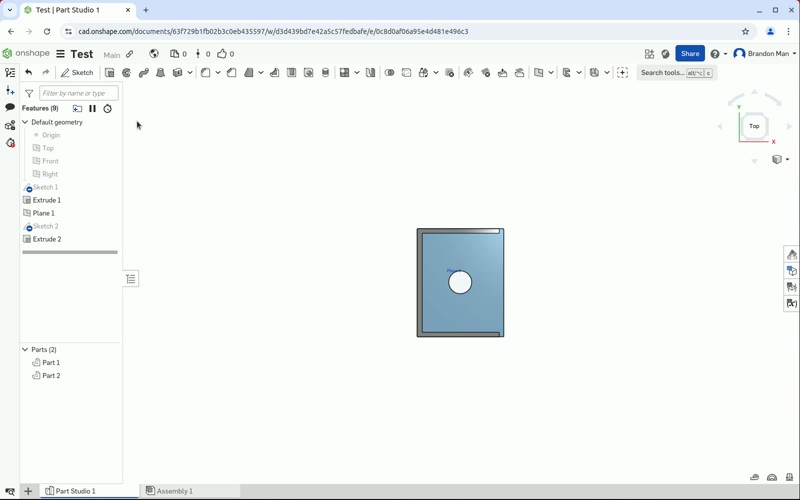
key(shift+h)
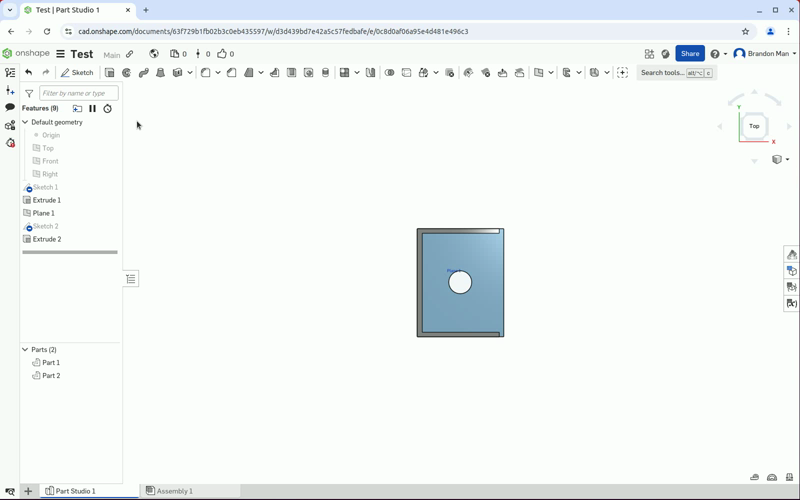
key(shift+h)
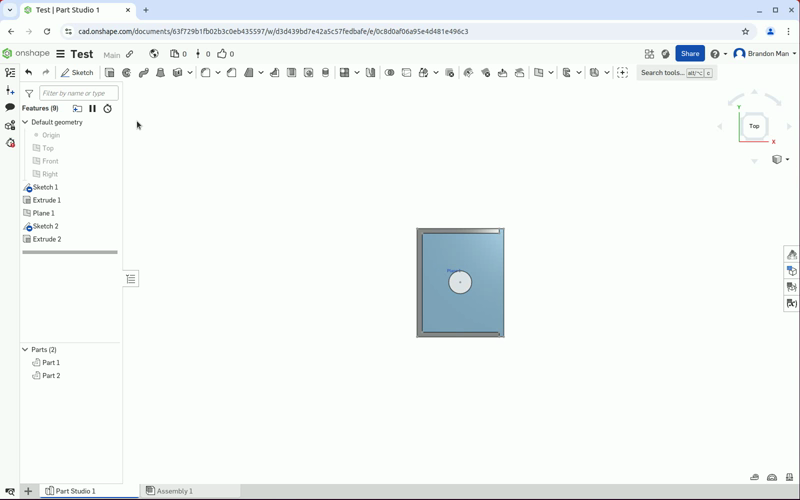
key(shift+7)
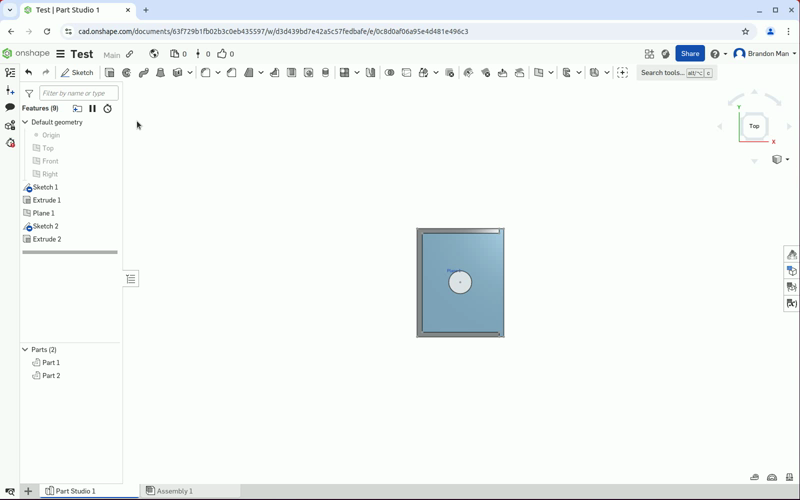
key(up, 3)
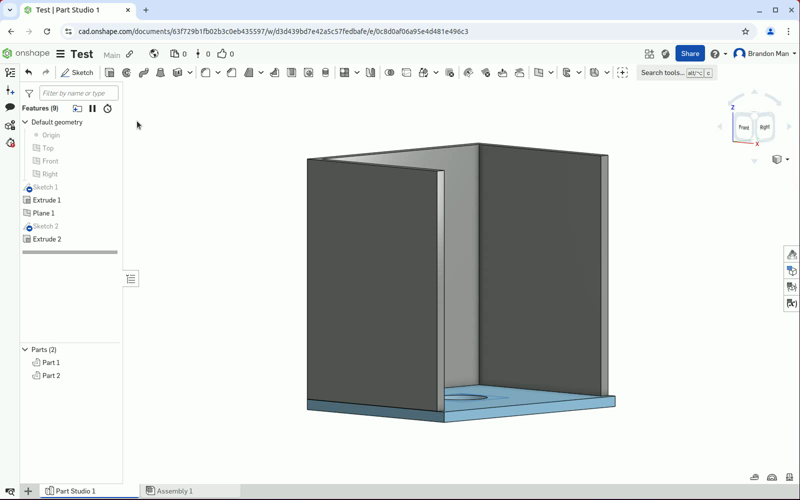
key(left, 3)
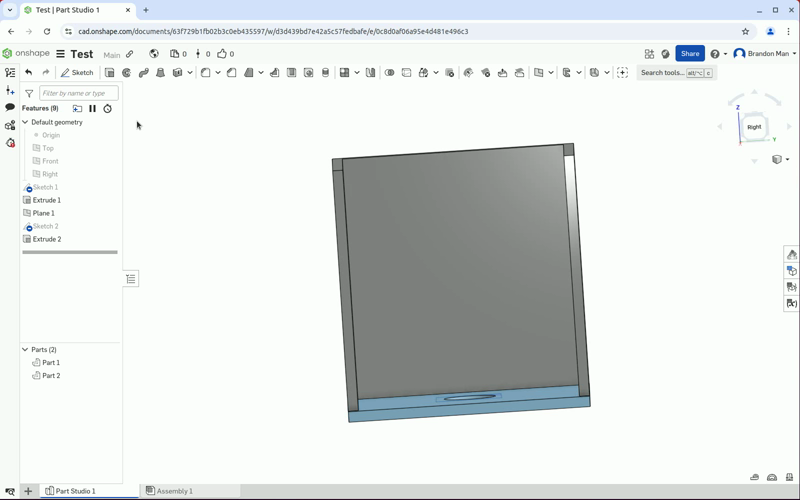
key(right, 3)
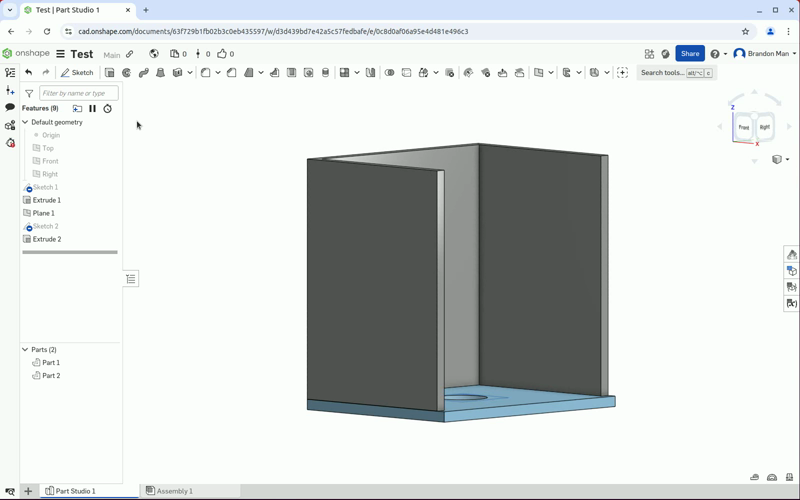
key(down, 3)
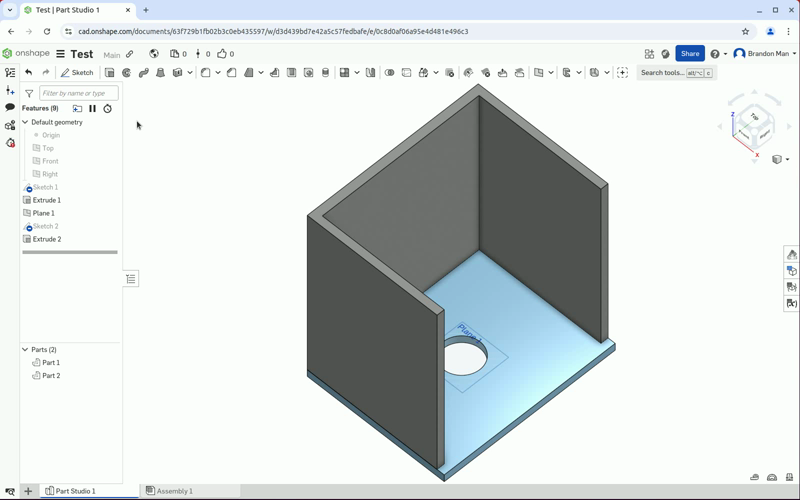
mouse_move(73, 189)
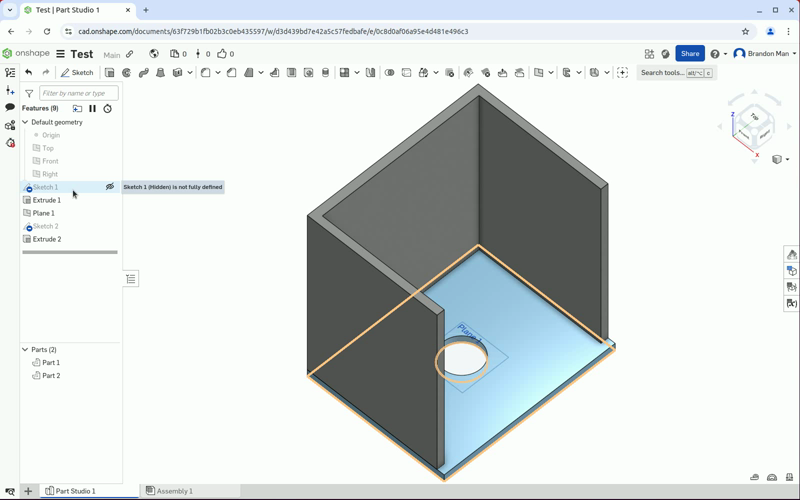
click(73, 189)